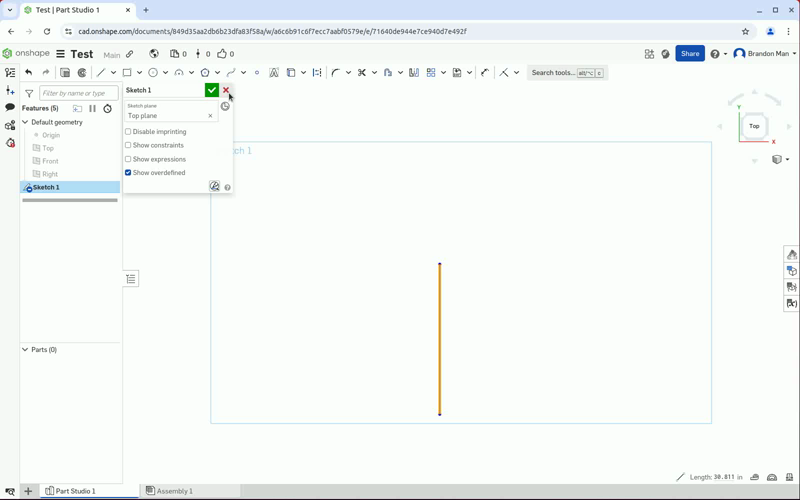
key(shift+h)
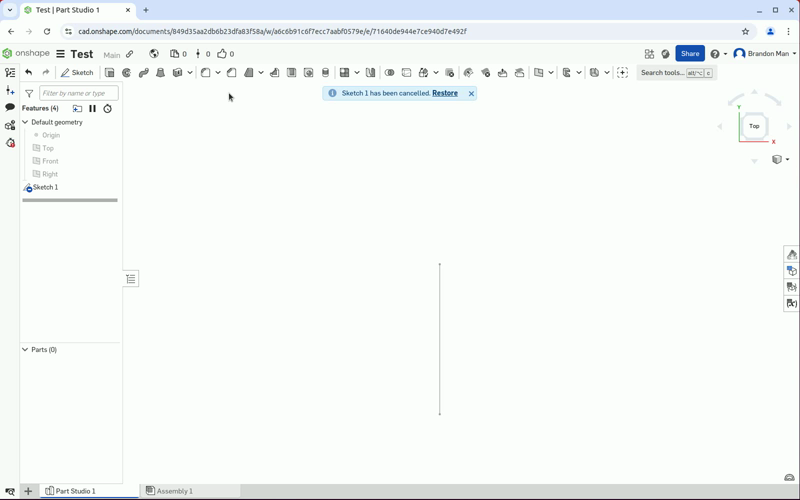
mouse_move(73, 352)
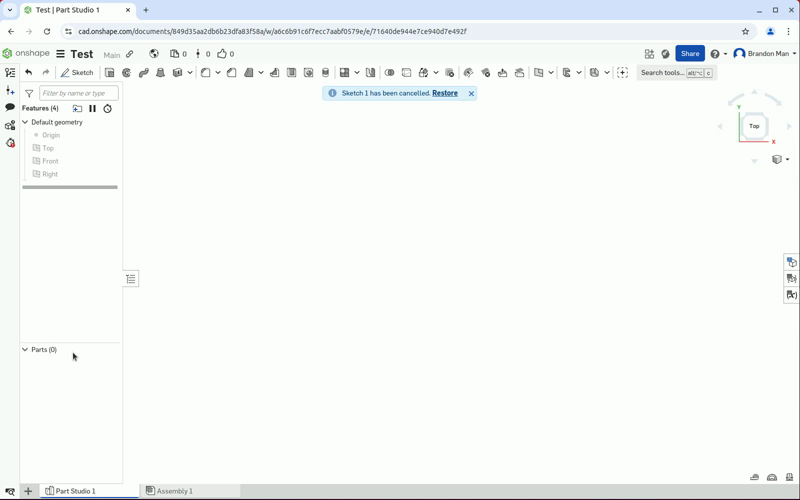
key(y)
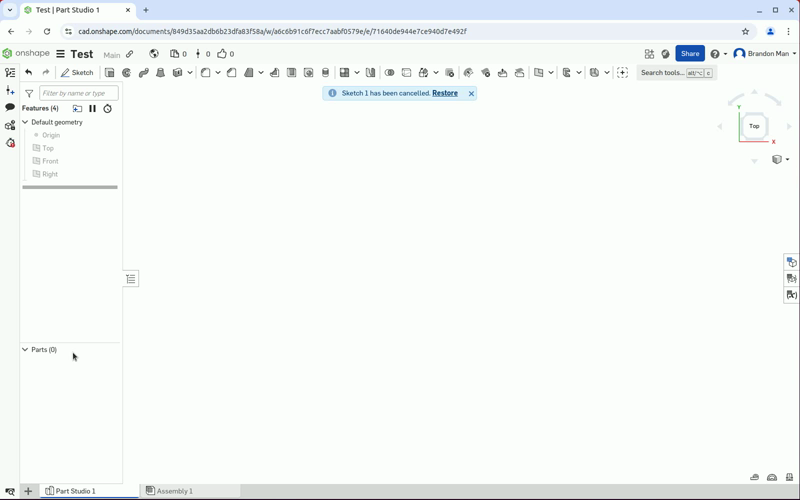
key(shift+p)
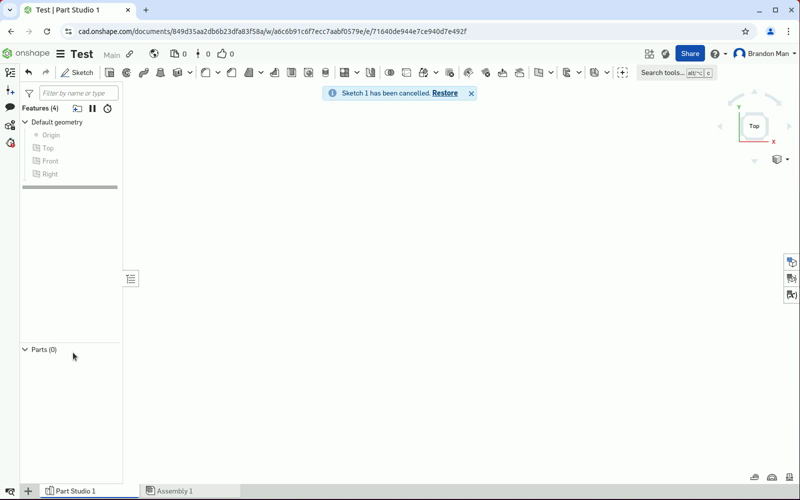
key(space)
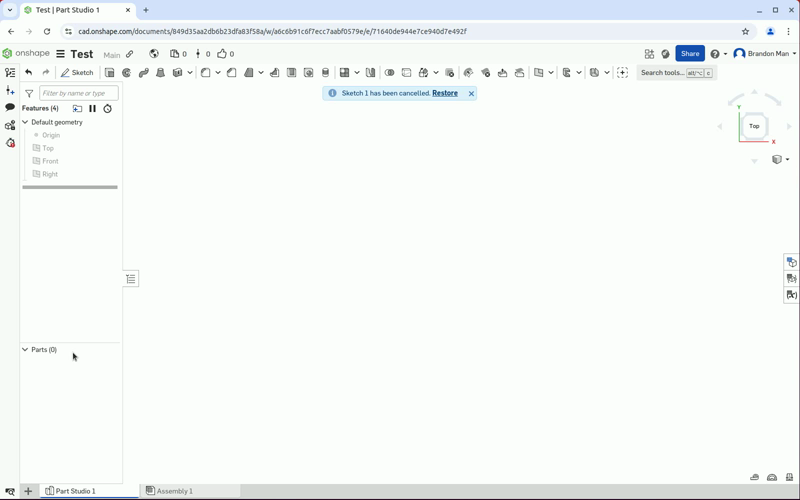
key_down(shift)
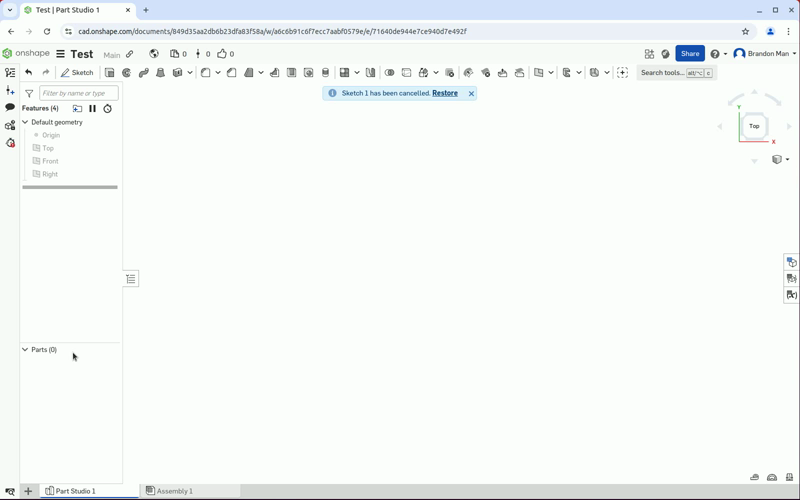
key(up)
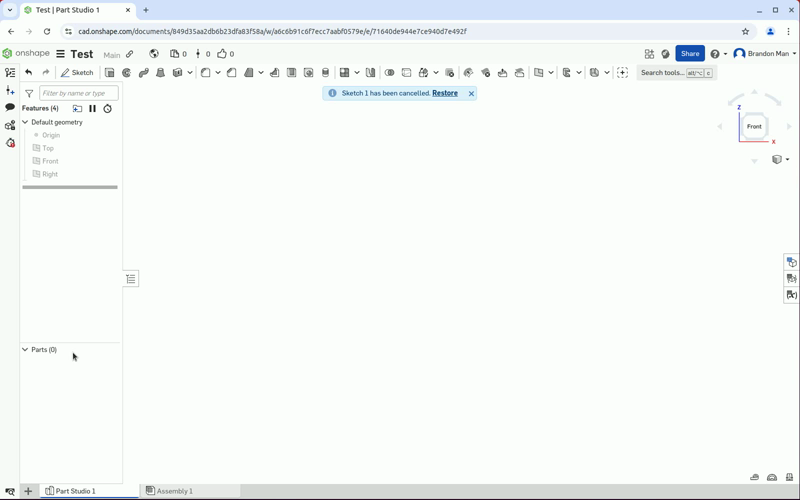
key_up(shift)
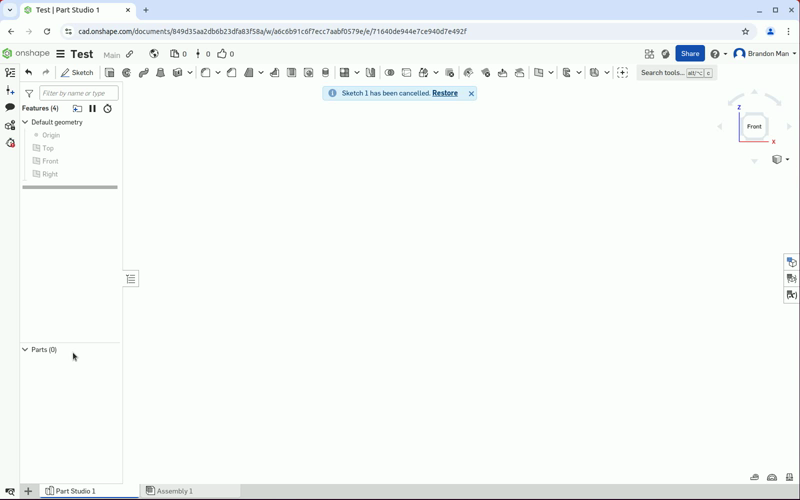
mouse_move(73, 352)
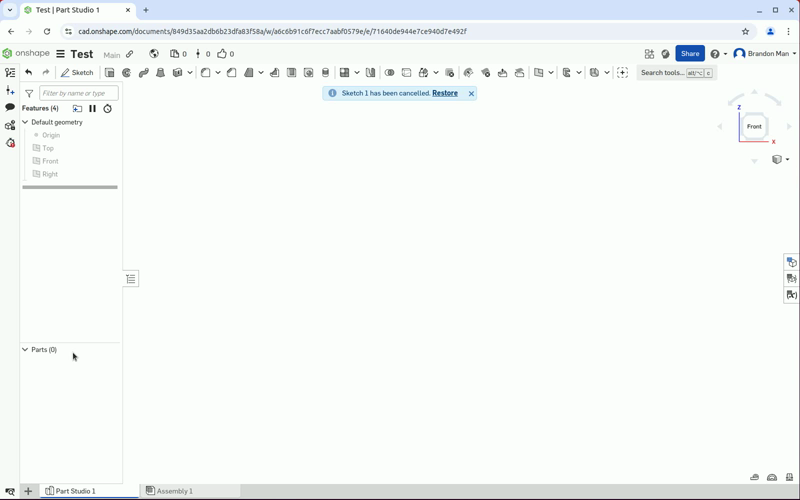
key(shift+y)
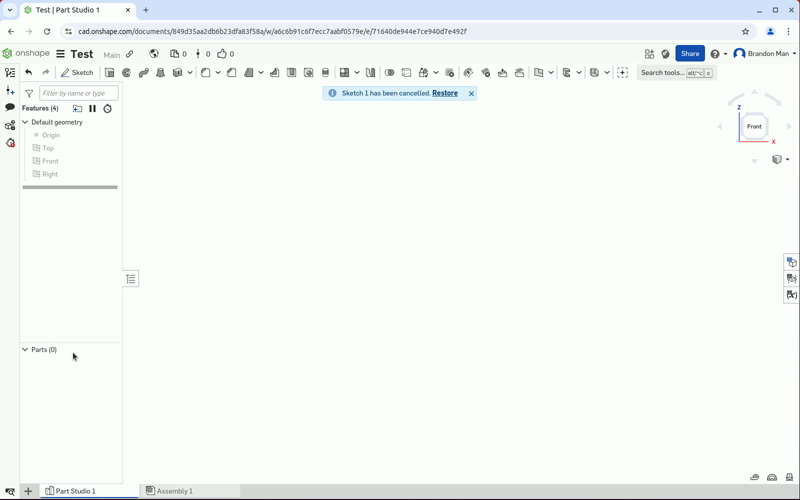
key(shift+s)
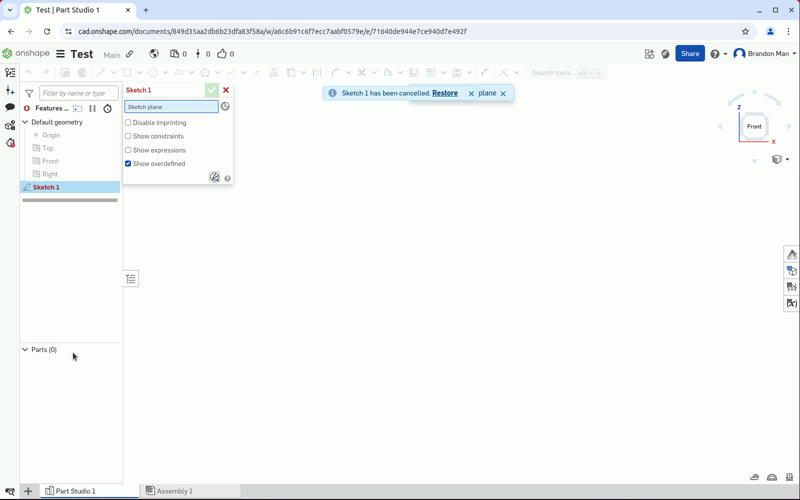
mouse_move(73, 163)
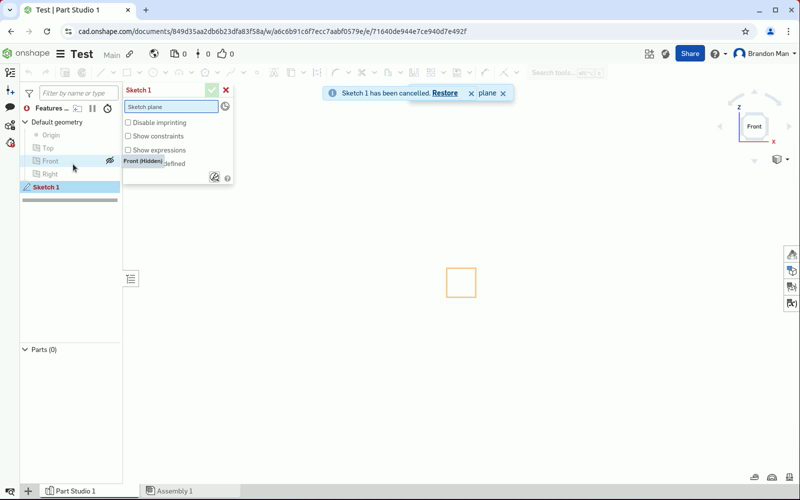
click(73, 163)
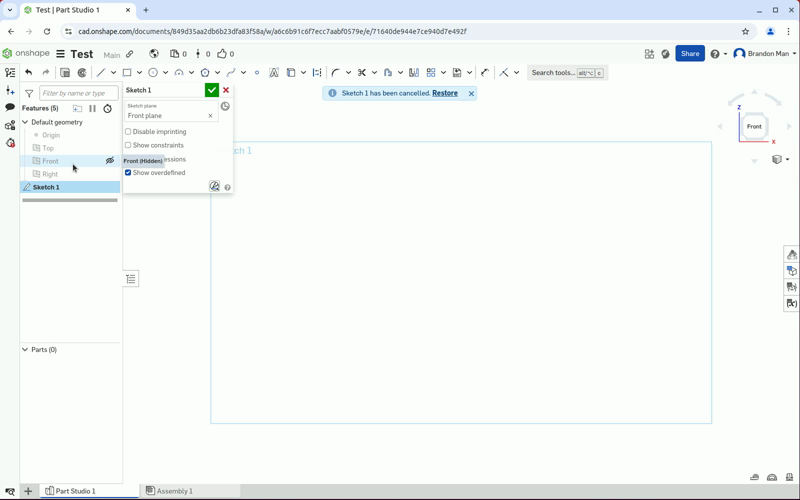
mouse_move(73, 352)
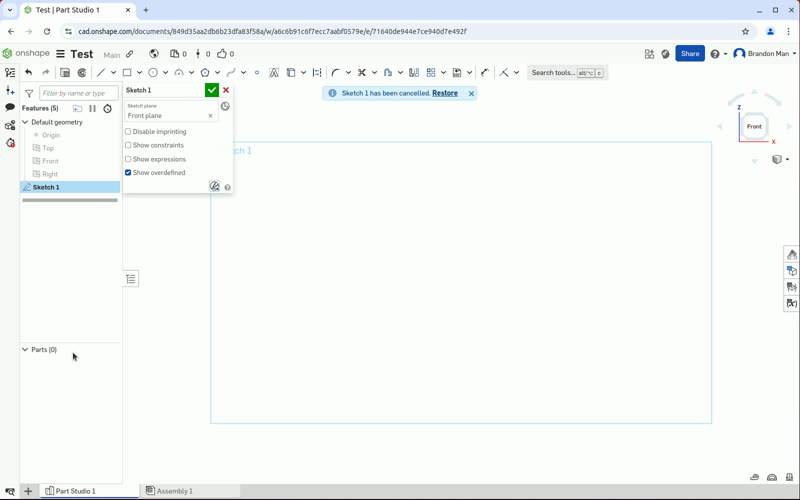
key(y)
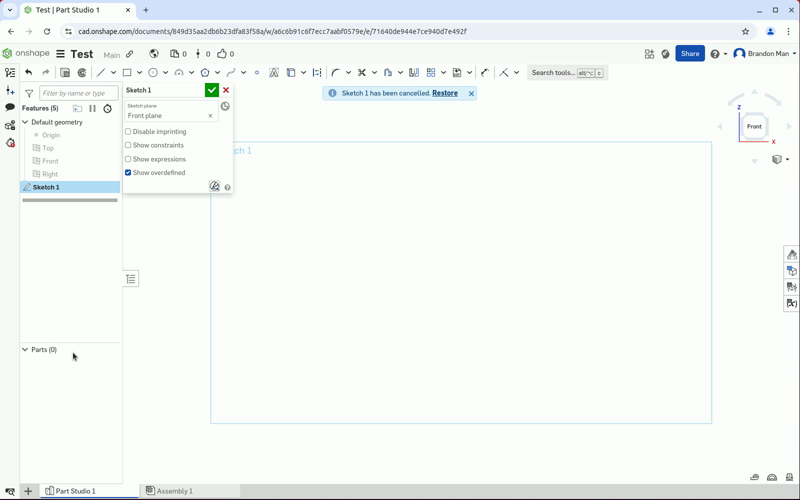
key(l)
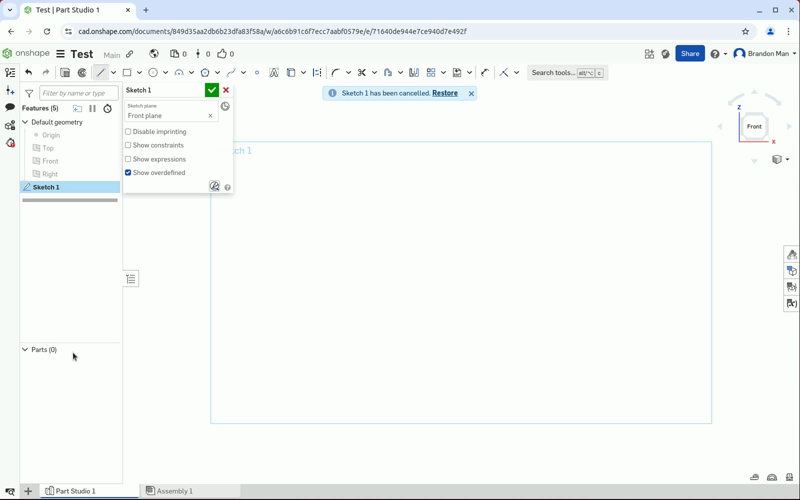
key_down(shift)
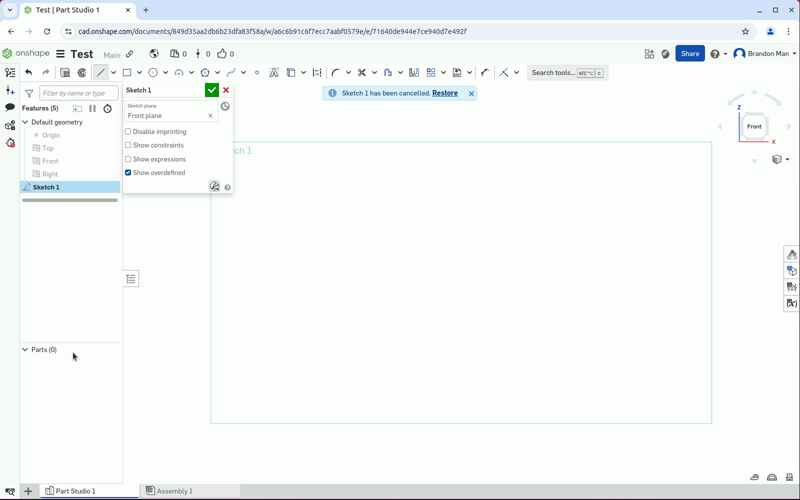
mouse_move(389, 320)
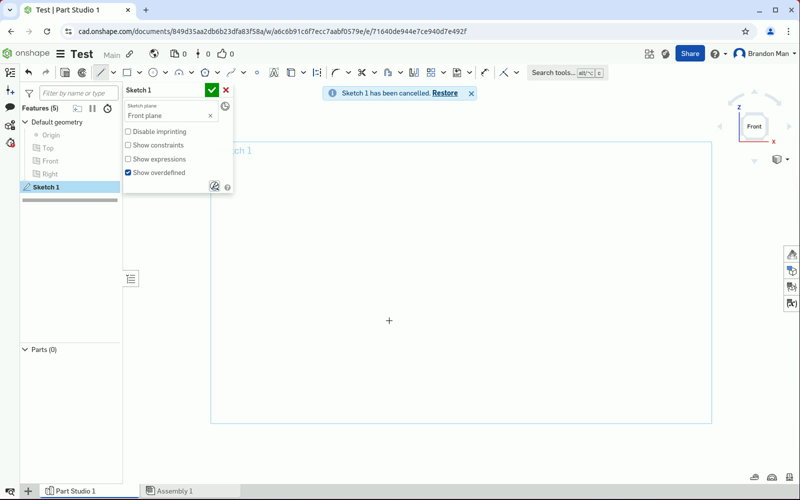
click(389, 320)
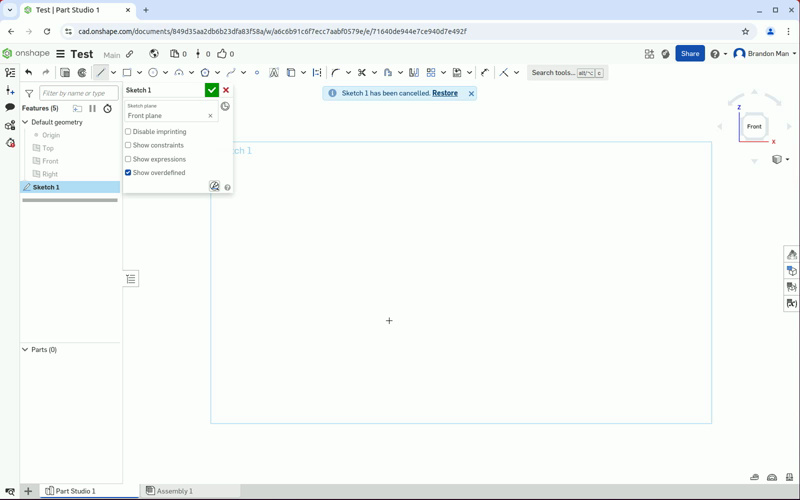
key_up(shift)
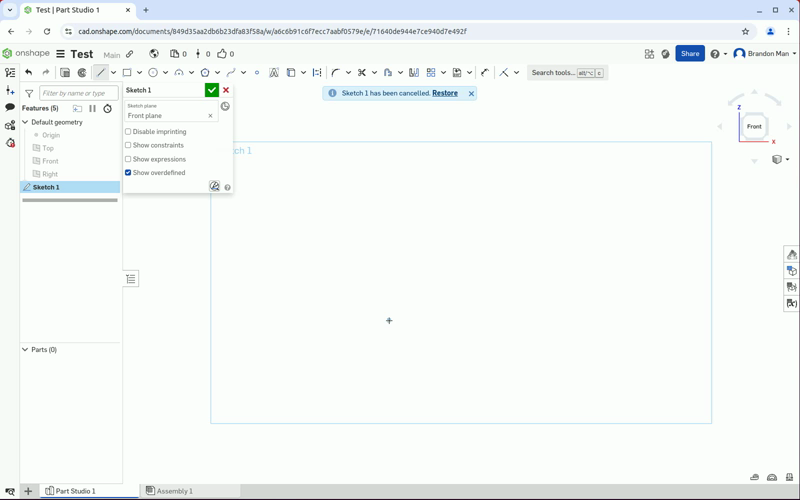
key_down(shift)
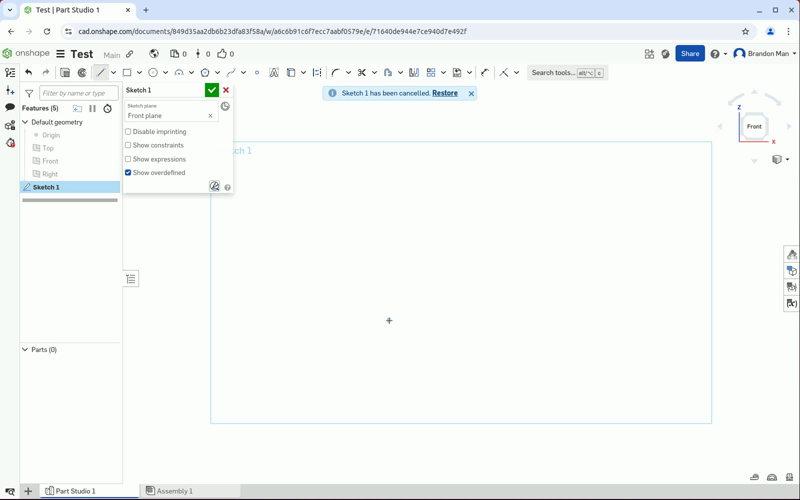
mouse_move(510, 320)
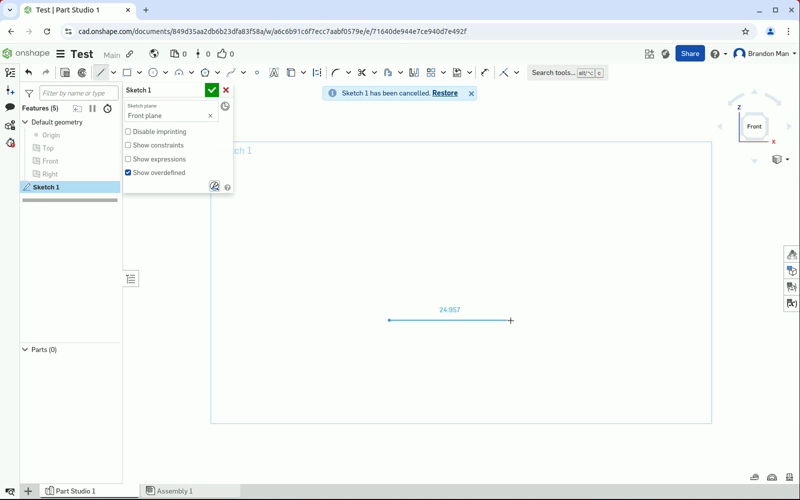
click(510, 320)
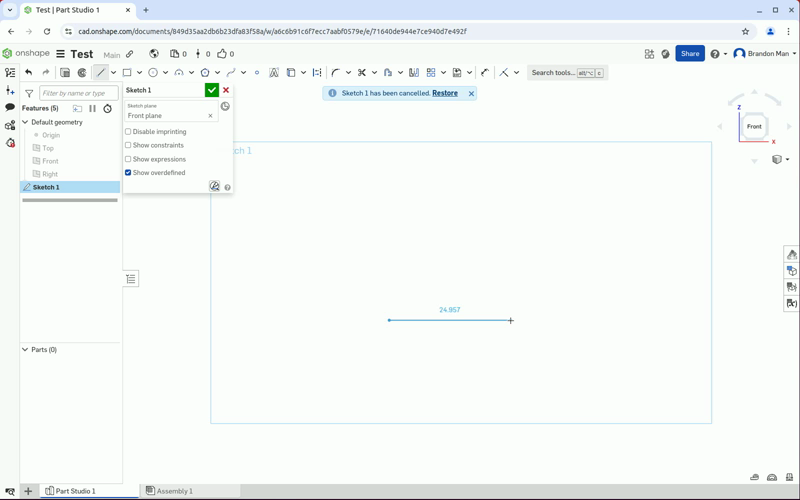
key_up(shift)
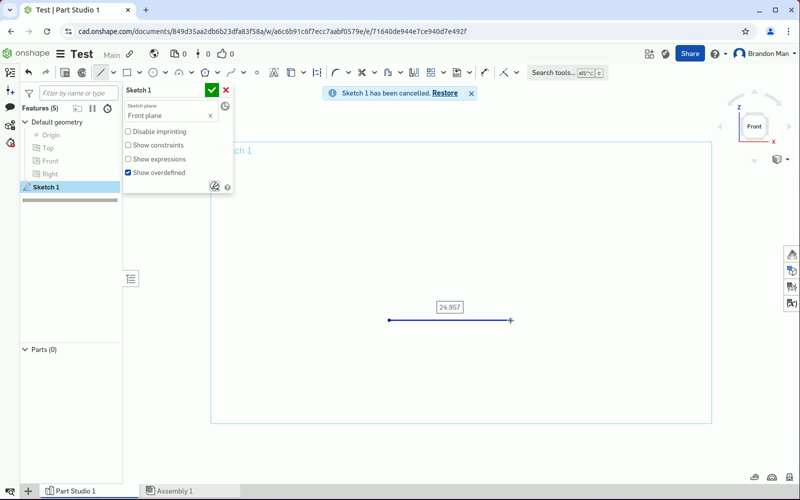
key_down(shift)
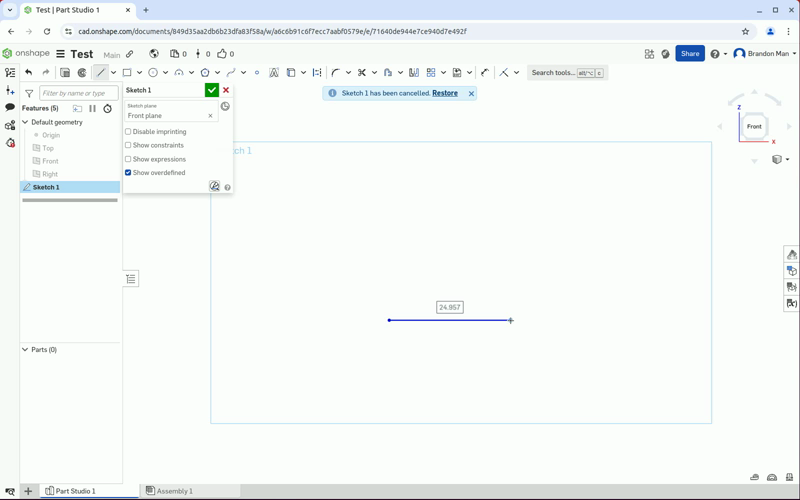
mouse_move(510, 239)
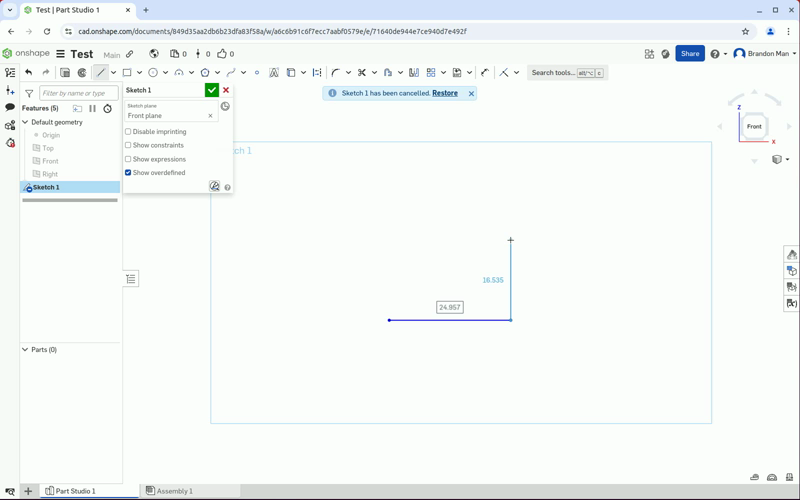
click(510, 239)
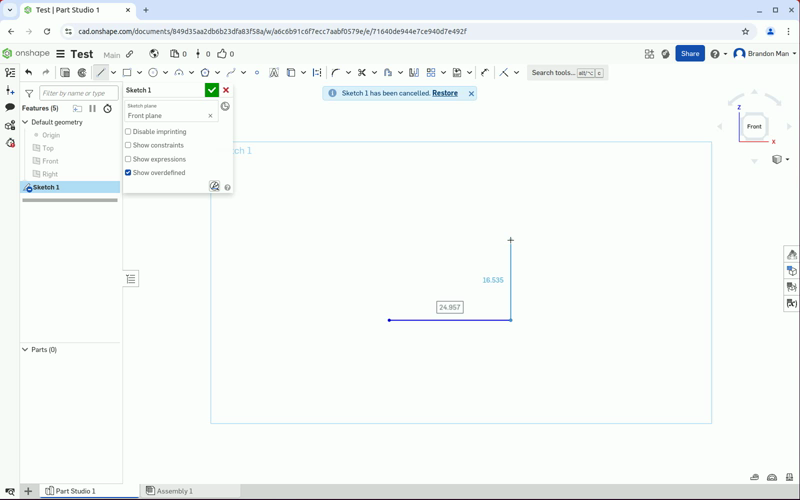
key_up(shift)
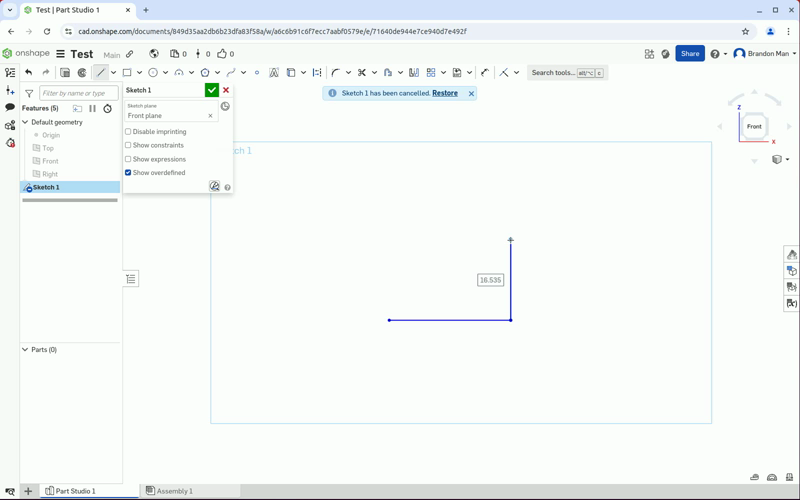
key_down(shift)
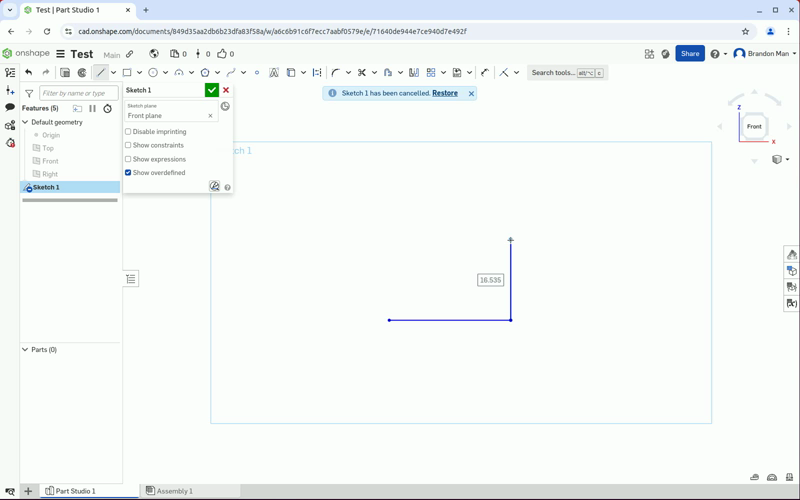
mouse_move(540, 239)
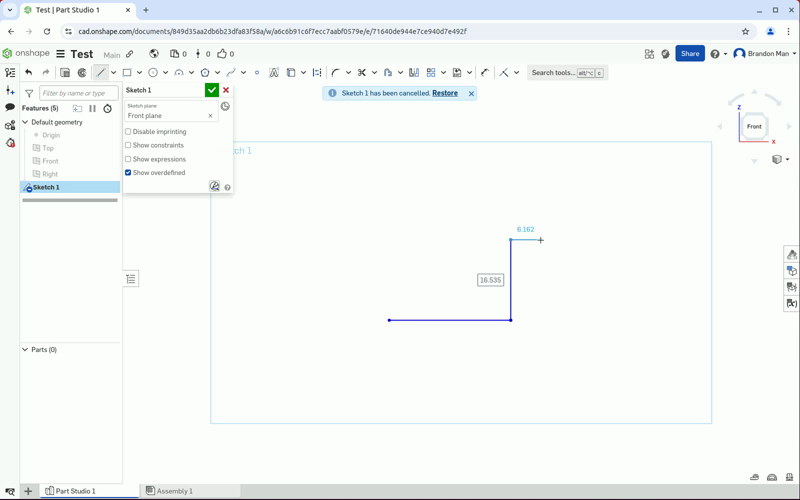
mouse_move(490, 239)
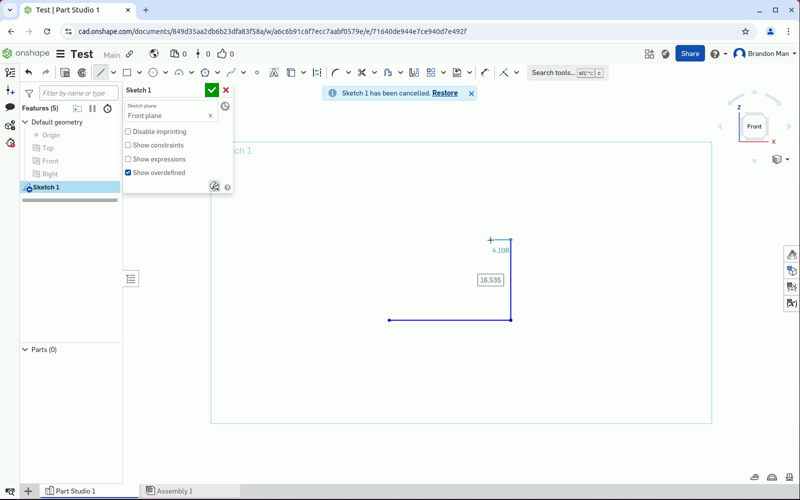
click(490, 239)
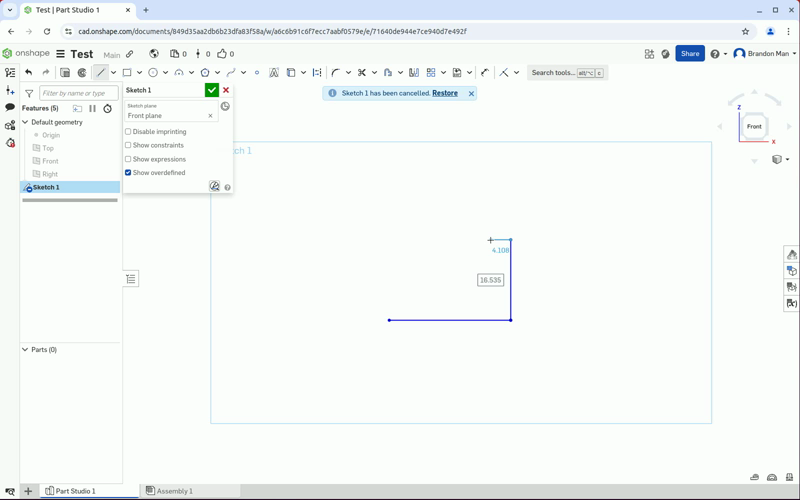
key_up(shift)
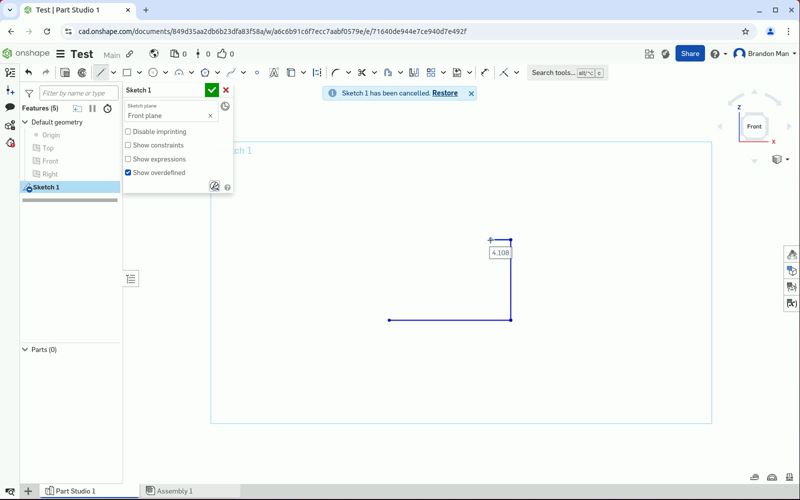
key_down(shift)
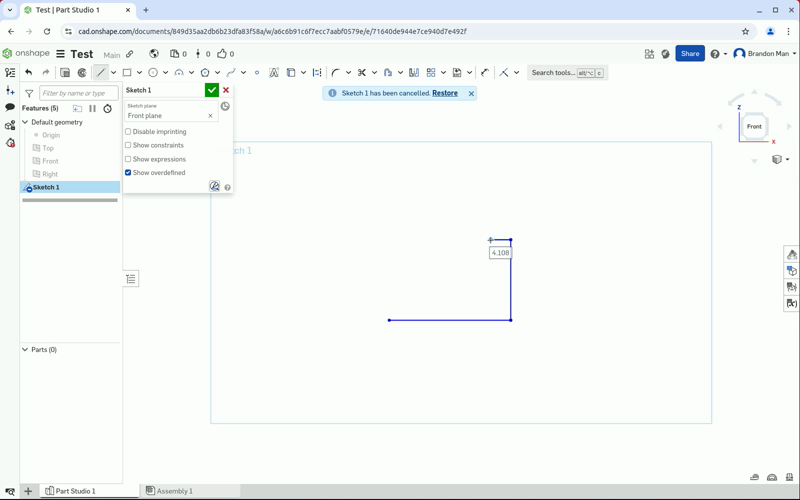
mouse_move(520, 239)
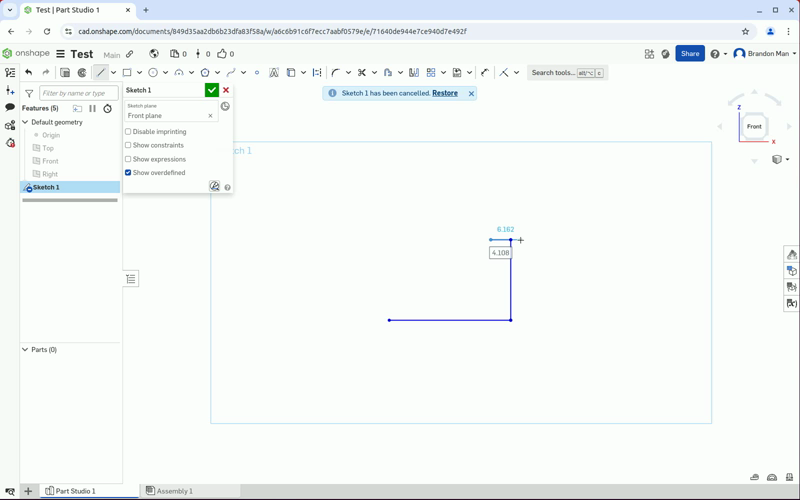
mouse_move(490, 279)
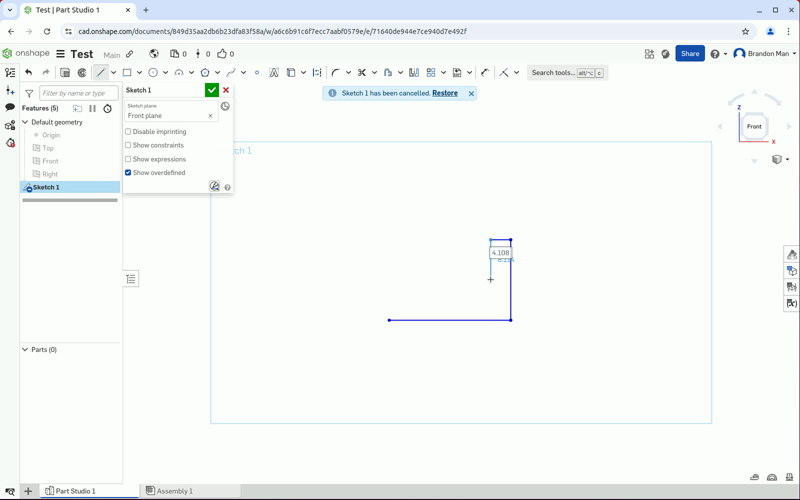
click(490, 279)
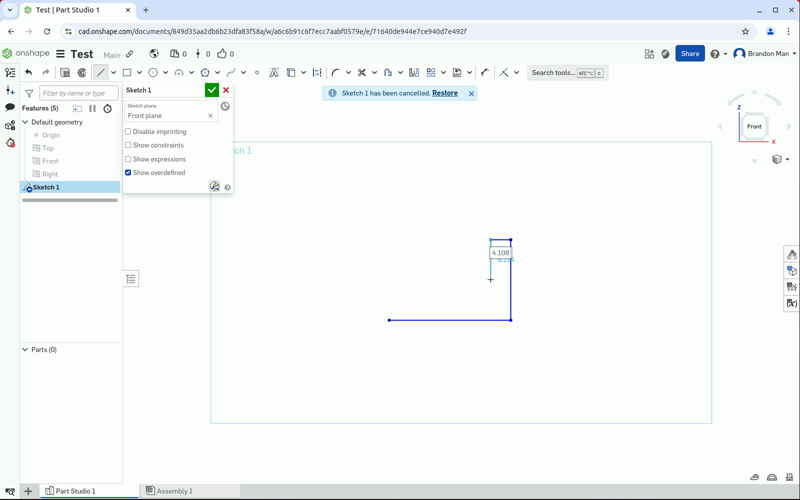
key_up(shift)
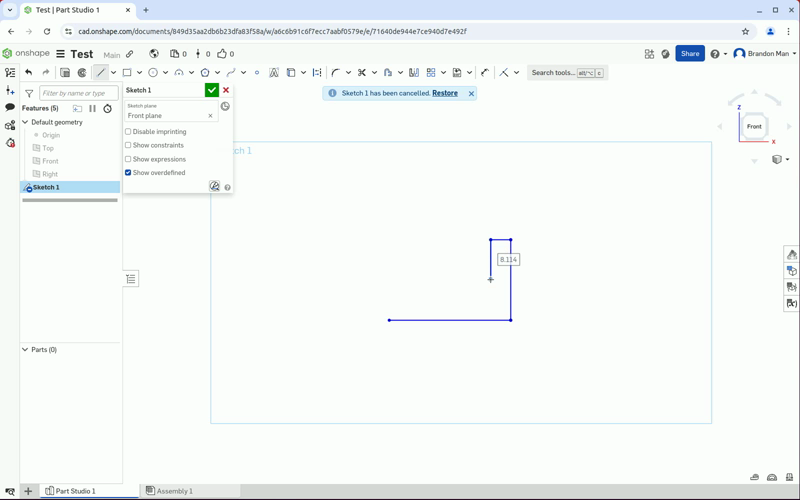
key_down(shift)
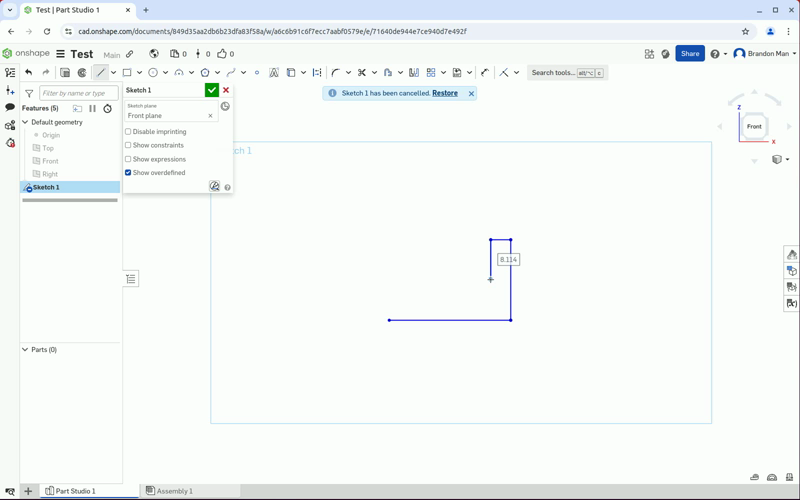
mouse_move(409, 279)
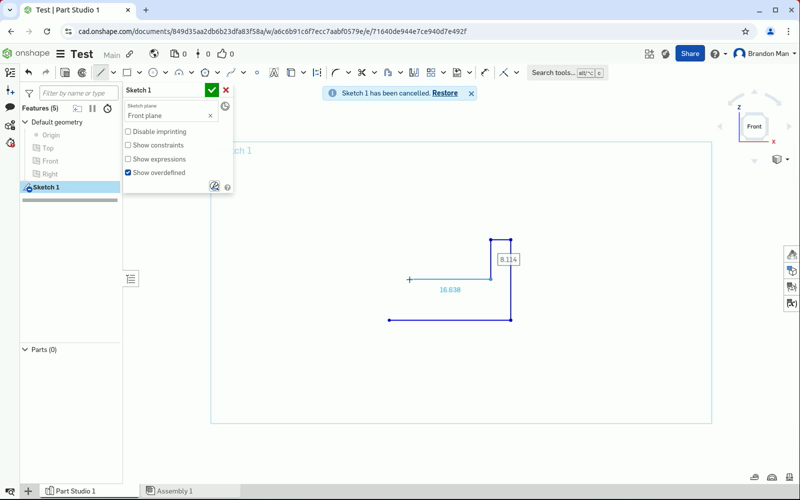
click(409, 279)
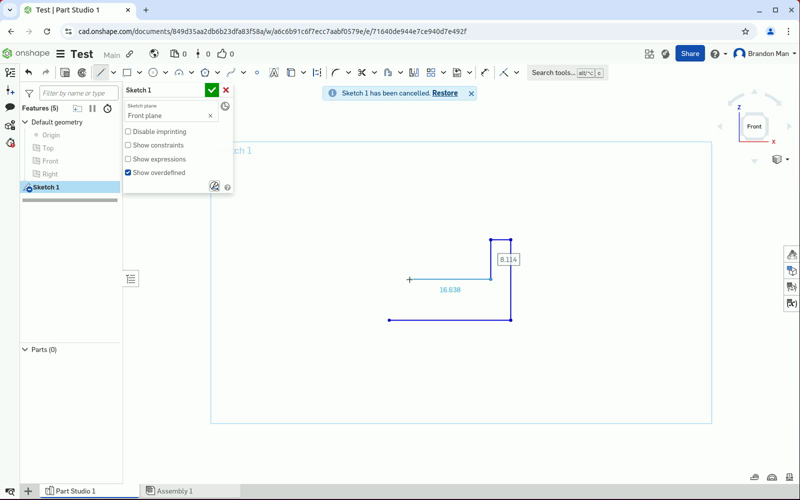
key_up(shift)
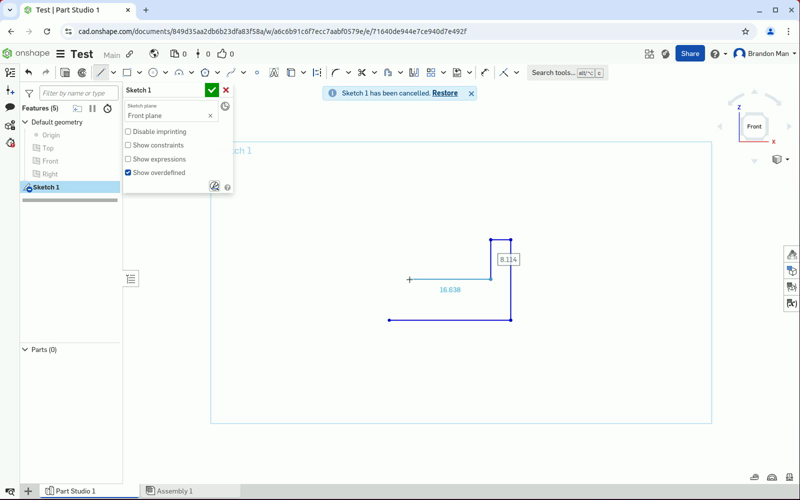
key_down(shift)
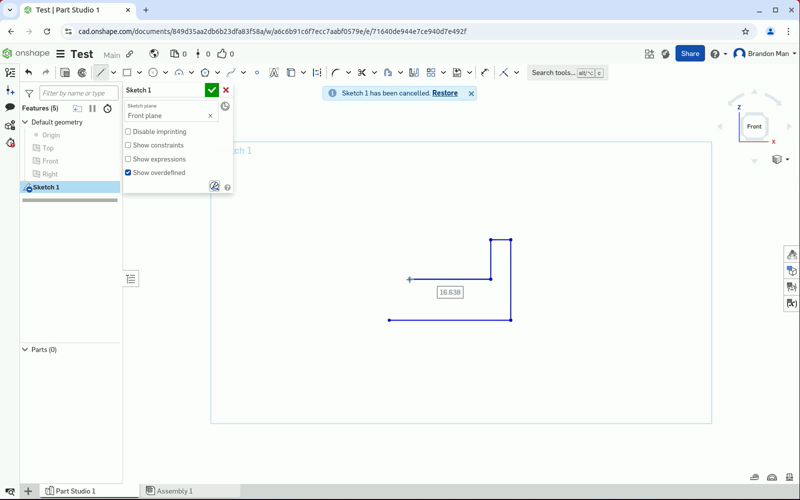
mouse_move(439, 279)
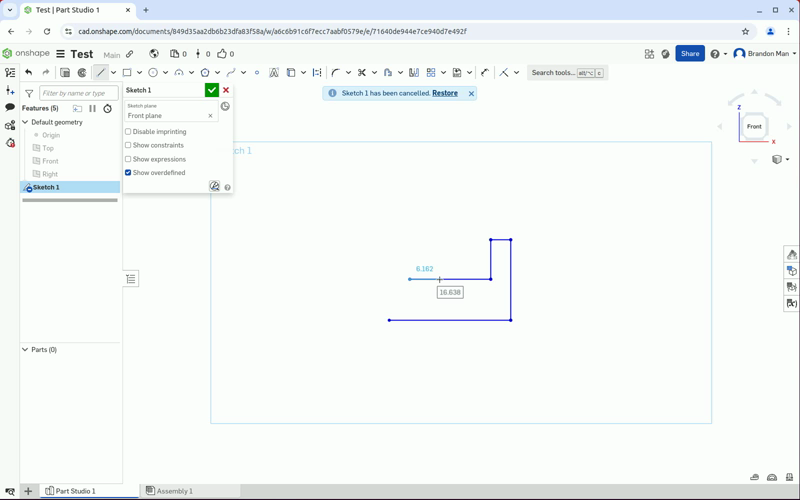
mouse_move(409, 239)
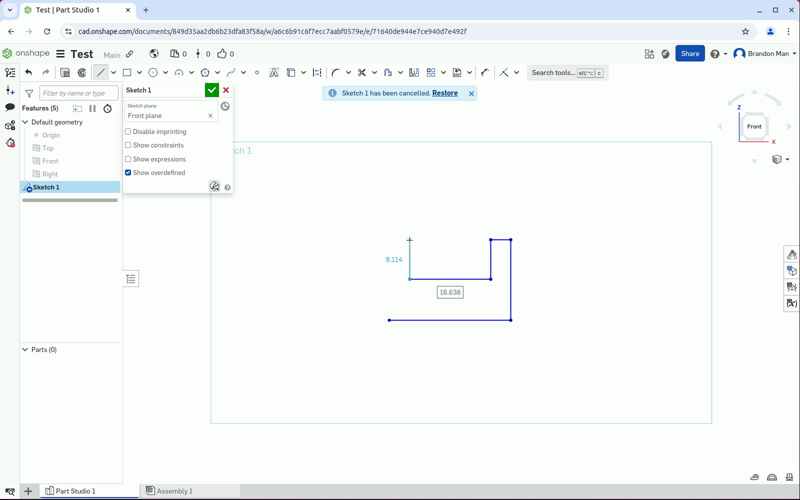
click(409, 239)
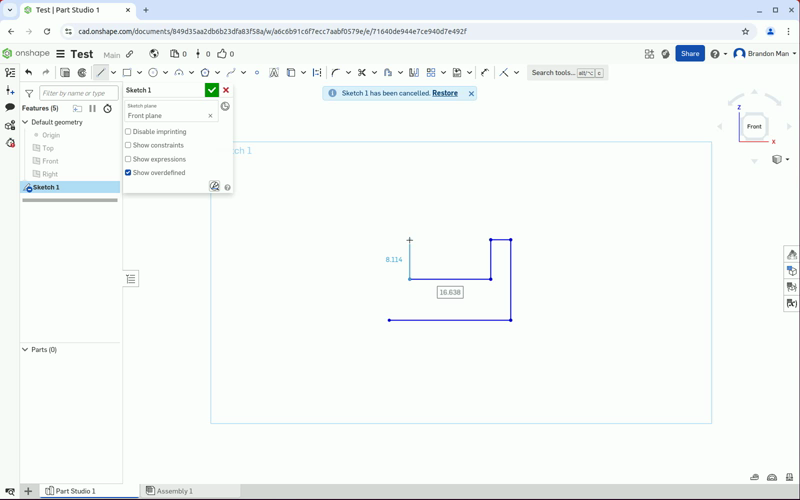
key_up(shift)
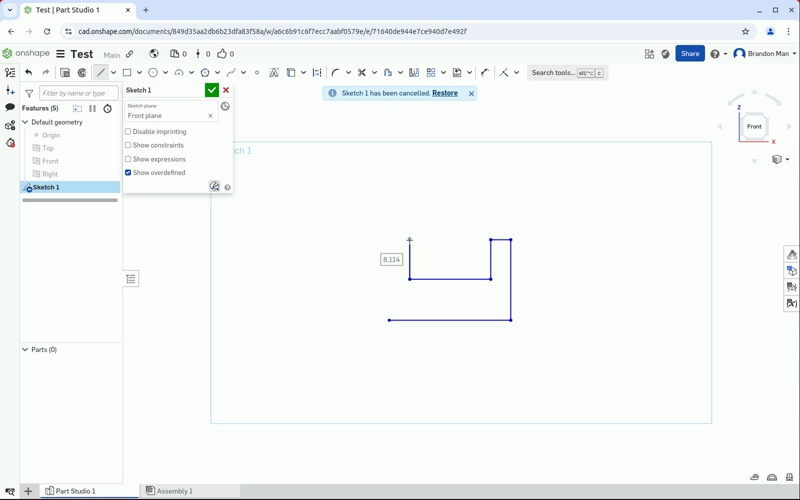
key_down(shift)
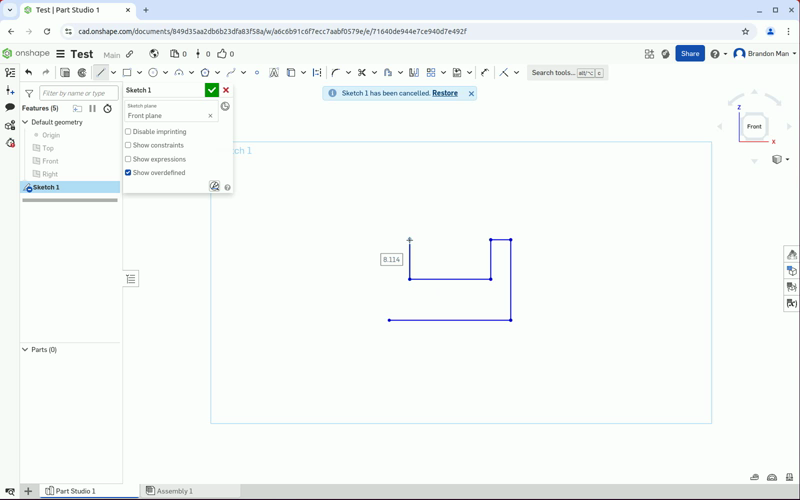
mouse_move(439, 239)
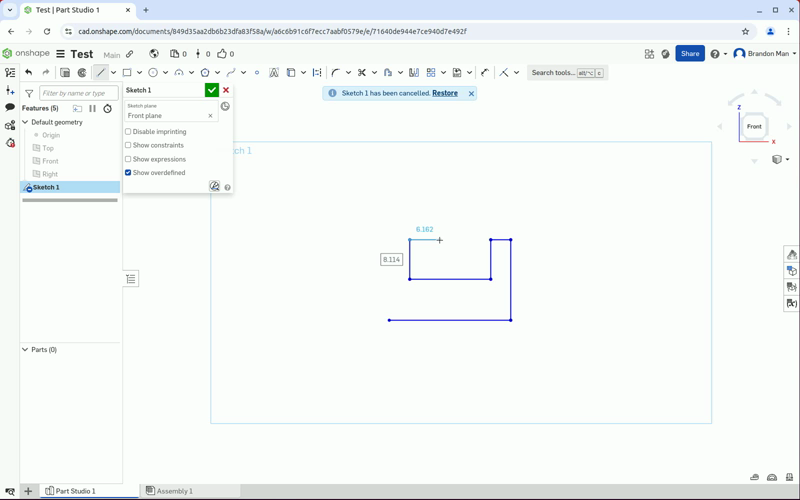
mouse_move(389, 239)
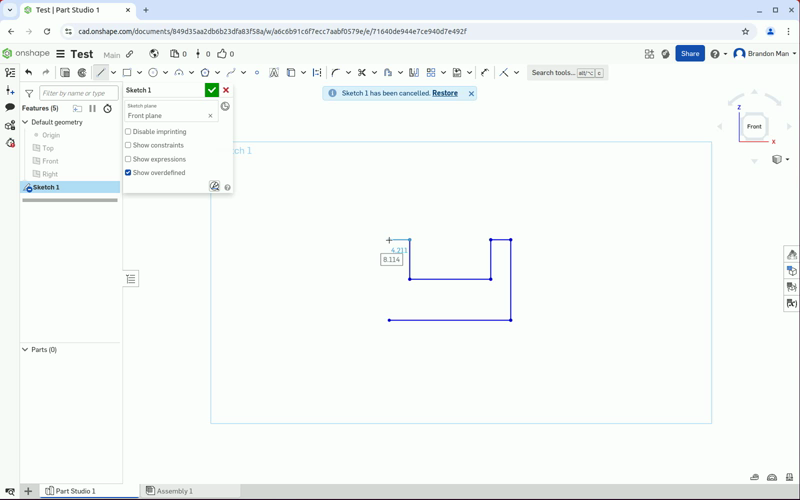
click(389, 239)
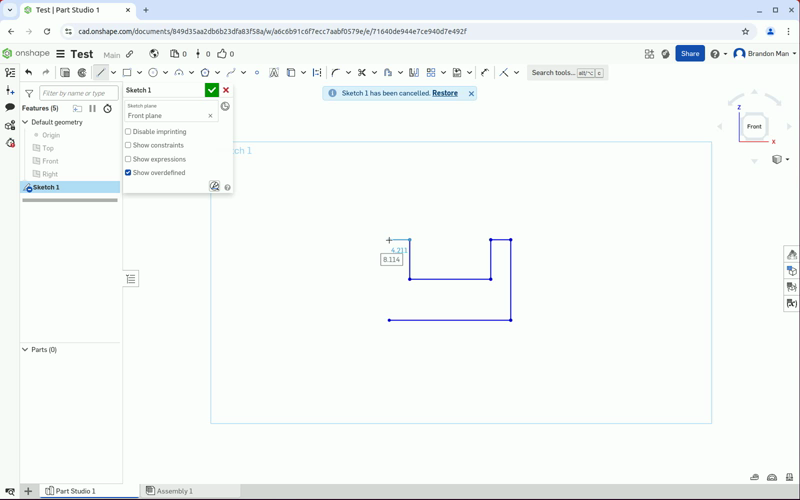
key_up(shift)
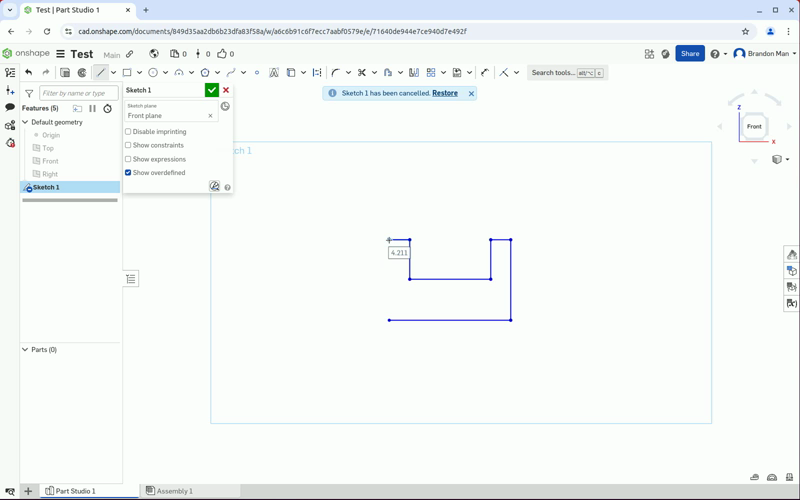
key_down(shift)
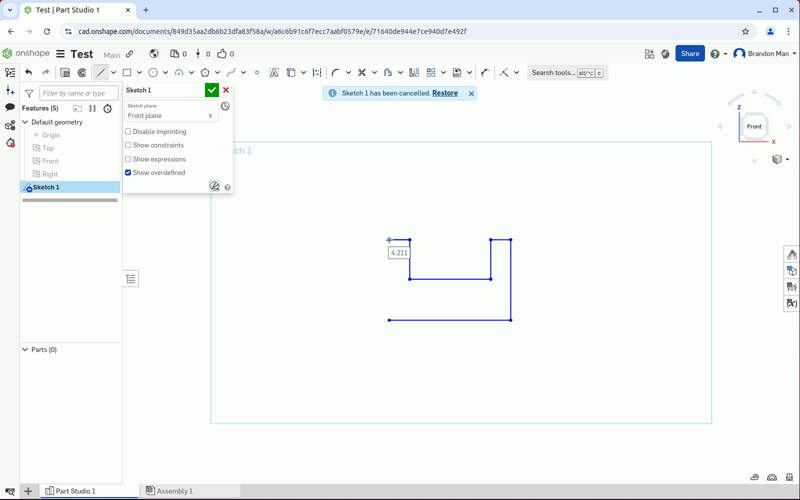
mouse_move(389, 320)
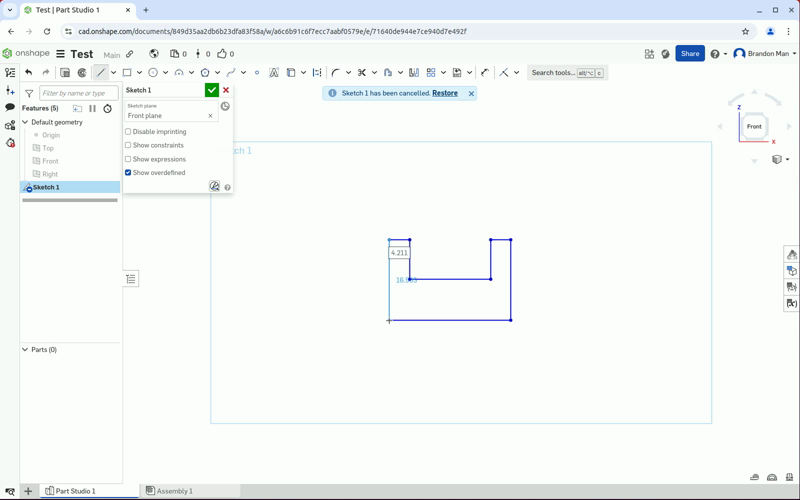
key_up(shift)
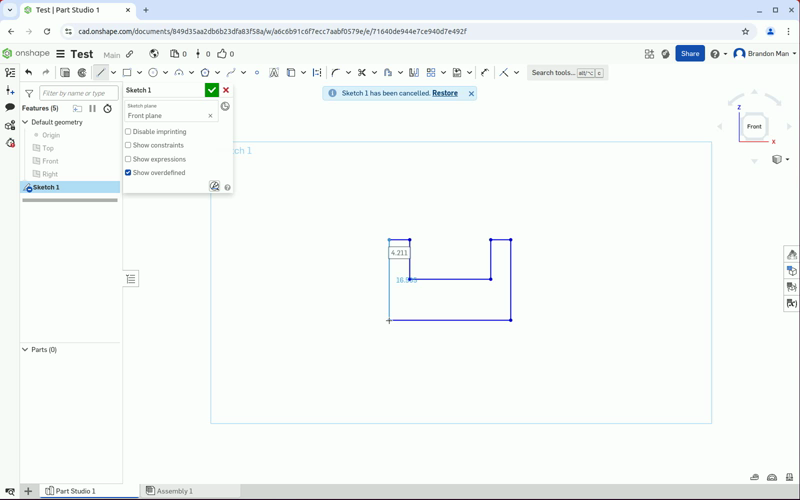
click(389, 320)
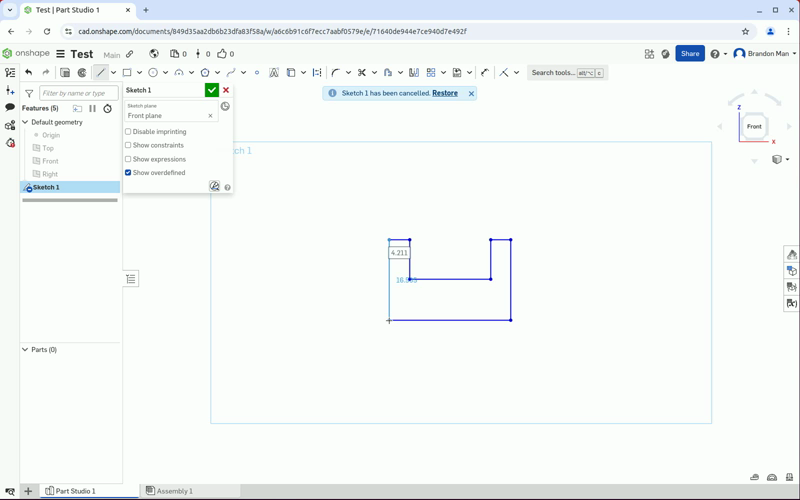
key(esc)
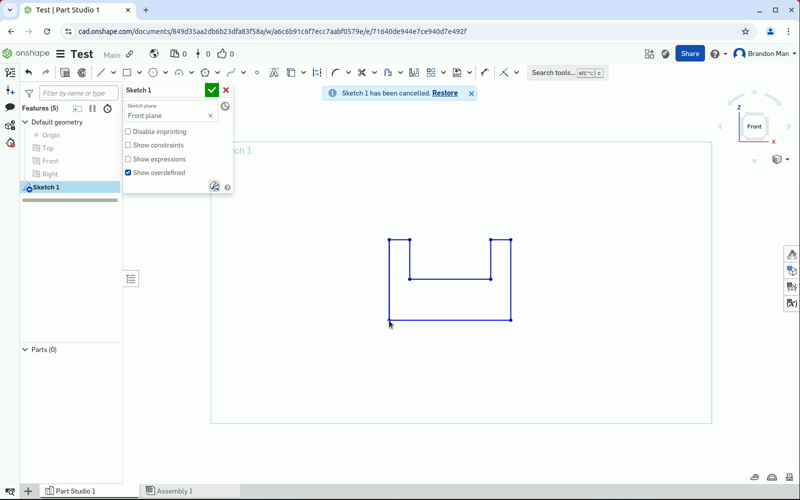
mouse_move(486, 287)
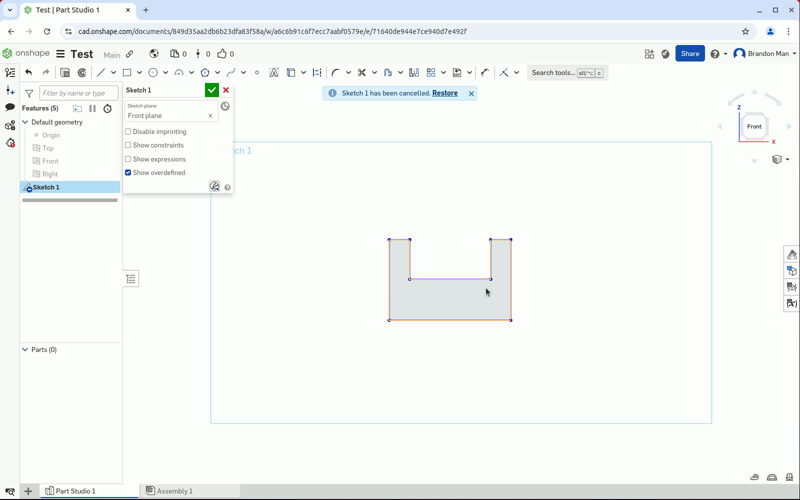
click(486, 287)
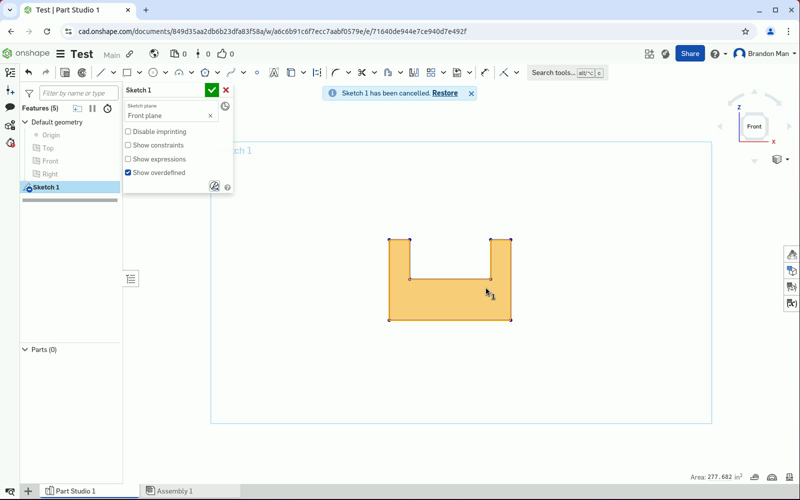
mouse_move(73, 352)
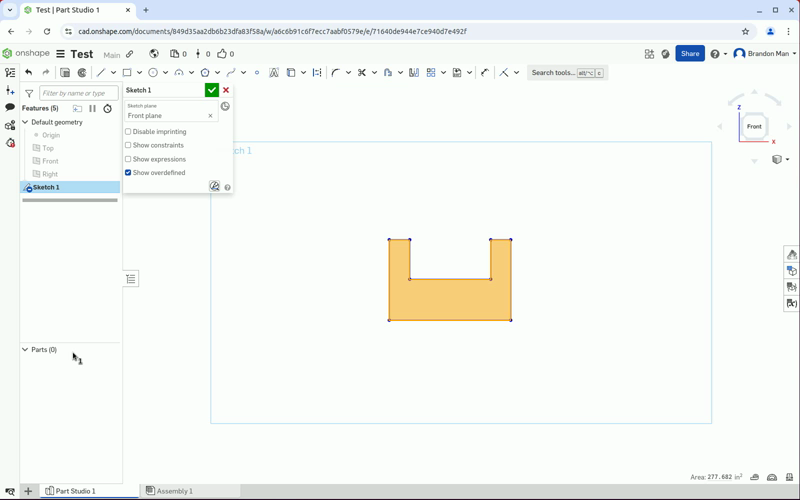
key(shift+y)
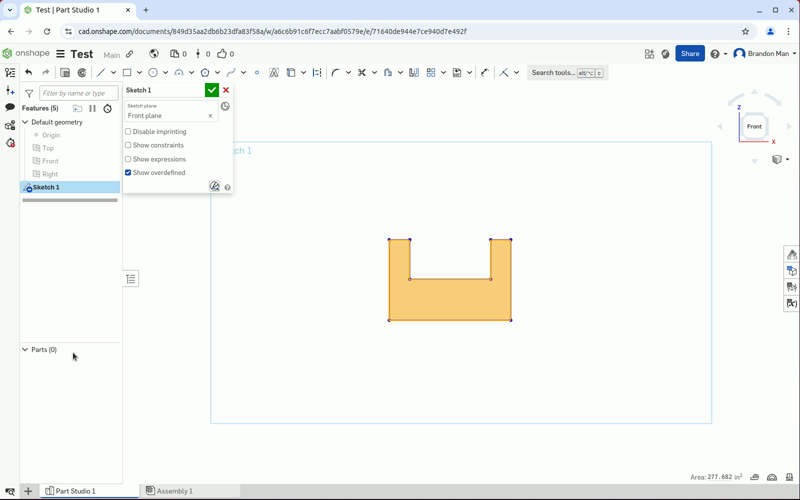
key(shift+e)
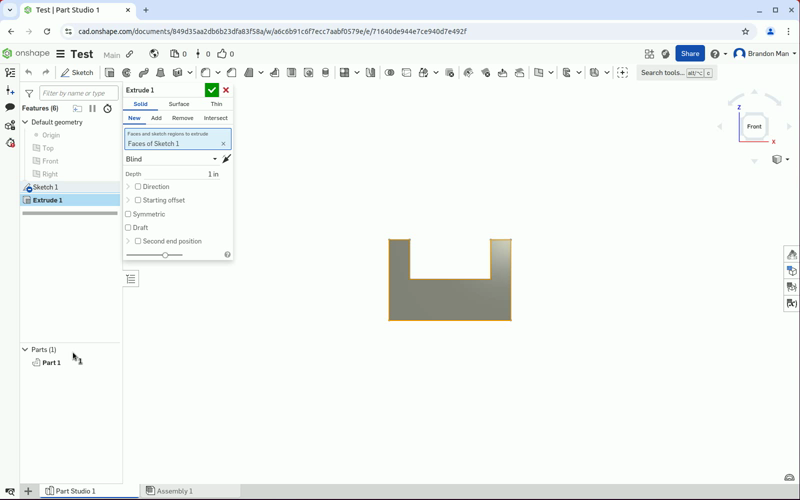
mouse_move(143, 106)
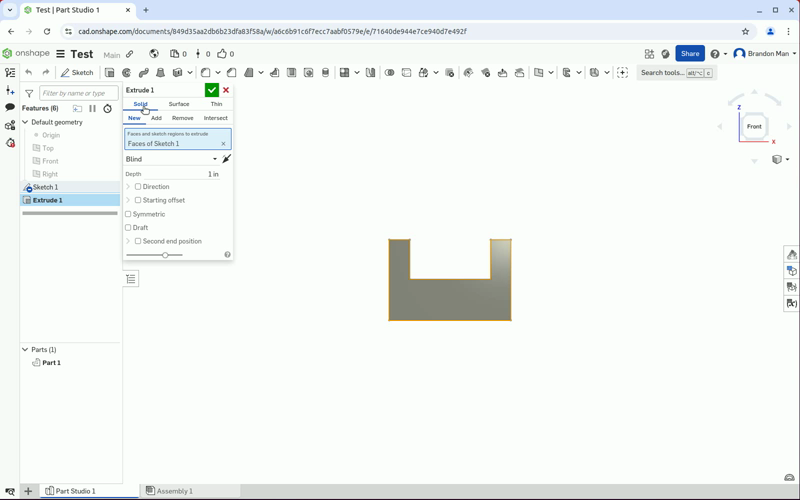
click(143, 106)
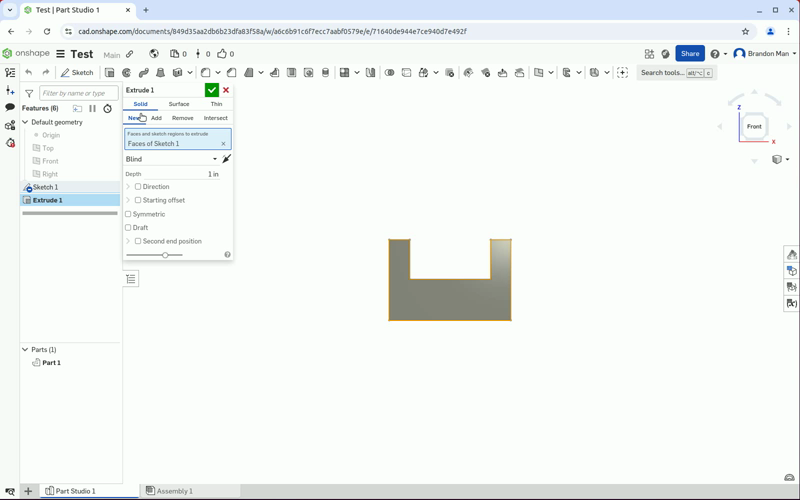
mouse_move(137, 120)
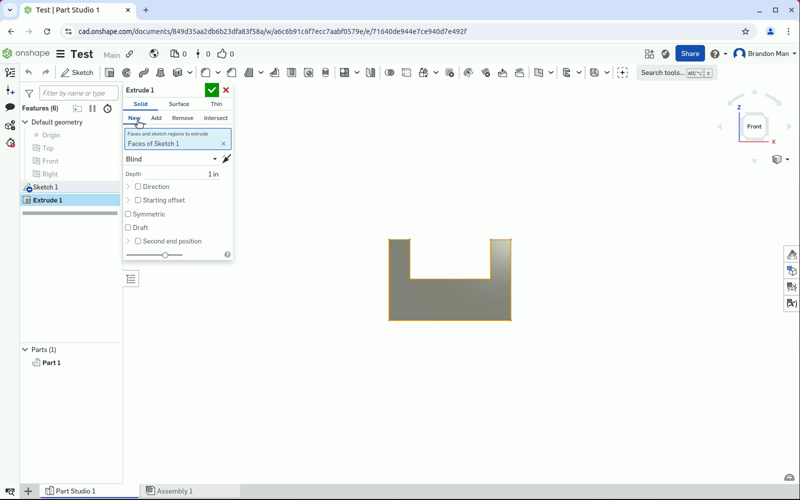
click(137, 120)
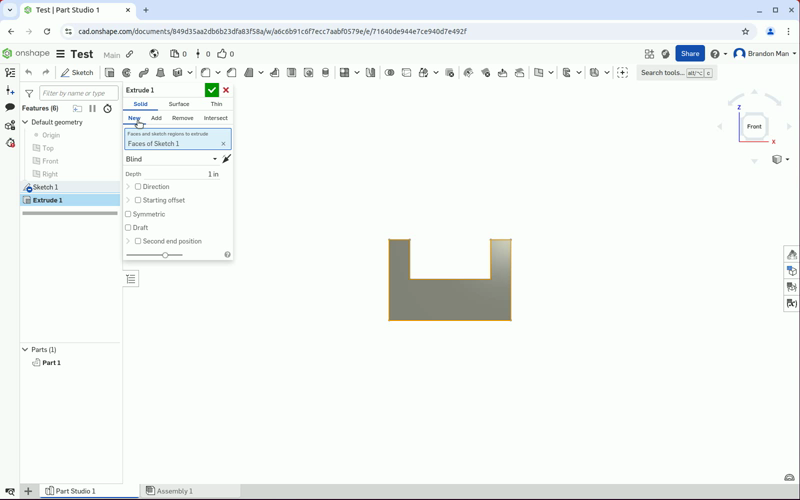
key(tab, 4)
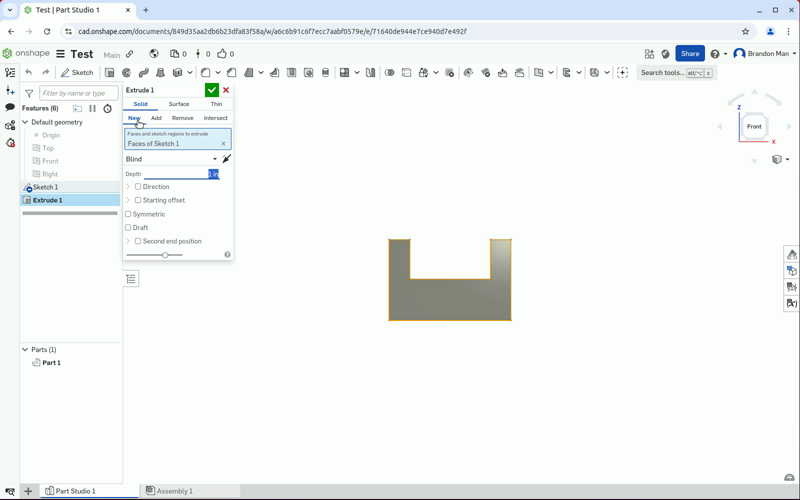
text(20.942)
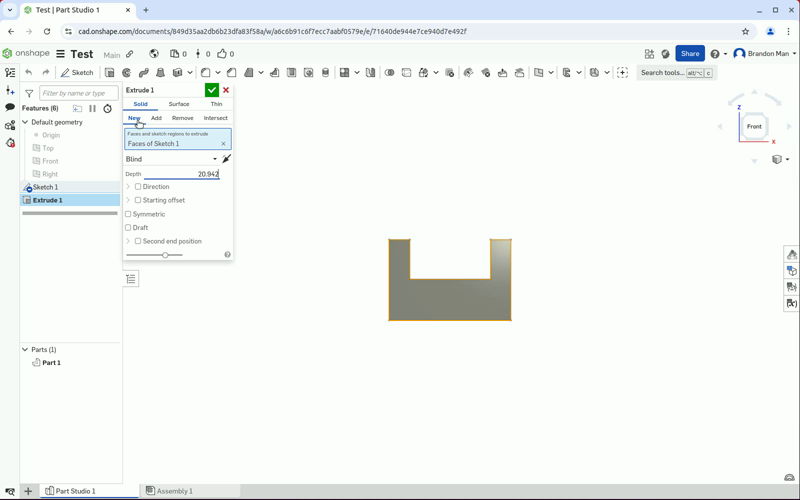
key(enter)
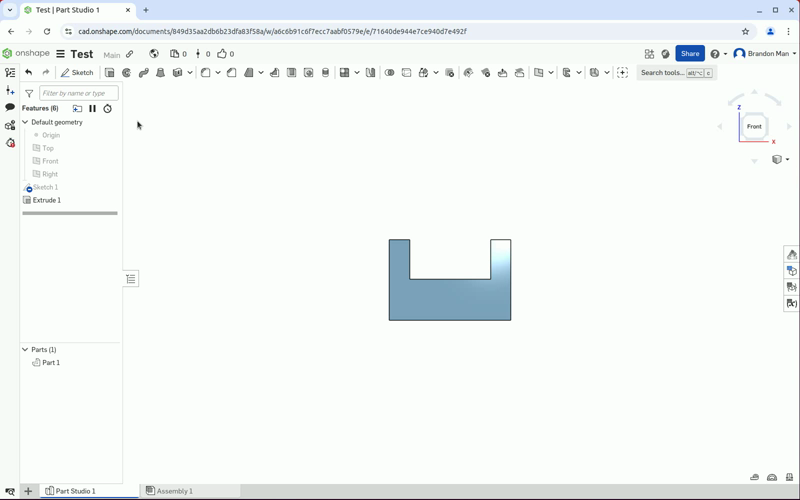
key(shift+h)
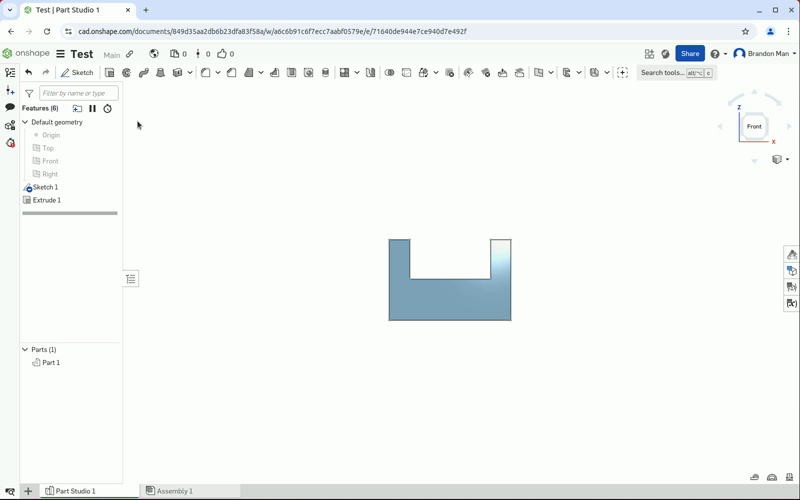
key(shift+h)
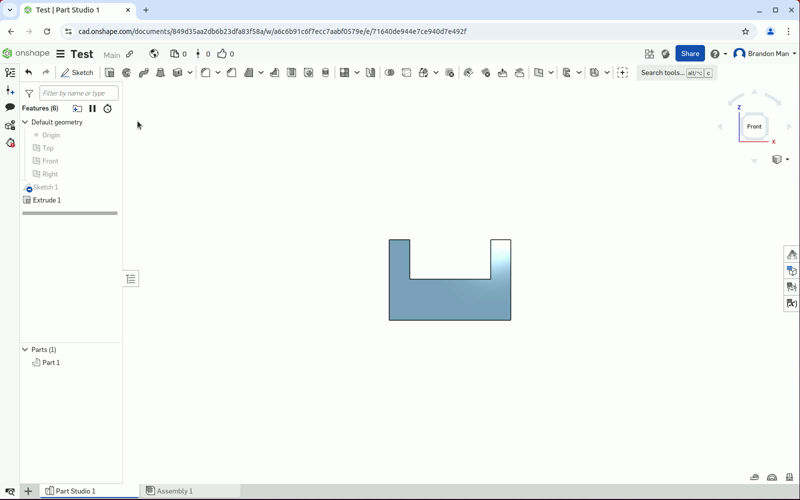
mouse_move(73, 189)
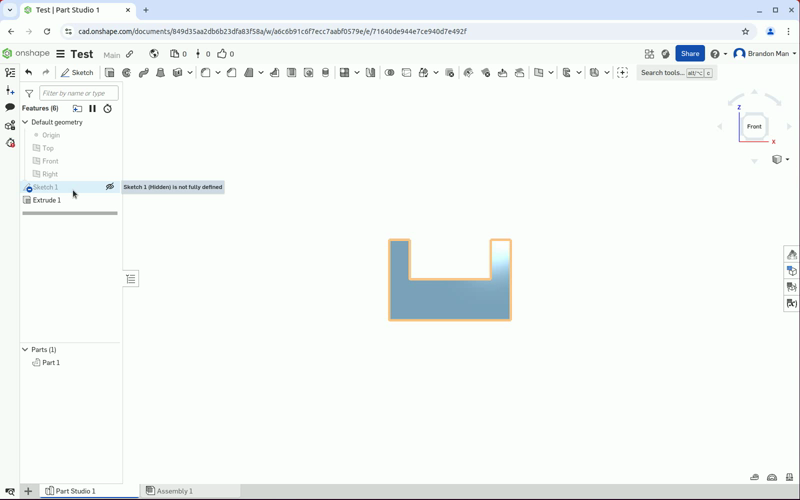
click(73, 189)
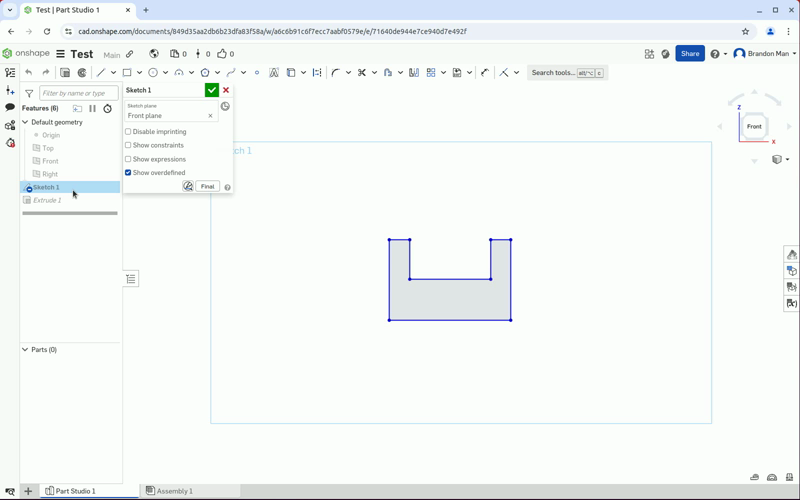
mouse_move(229, 92)
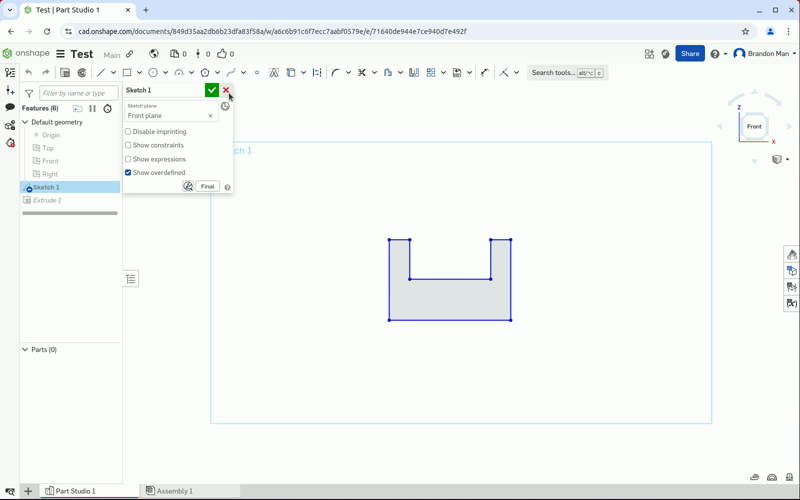
click(229, 92)
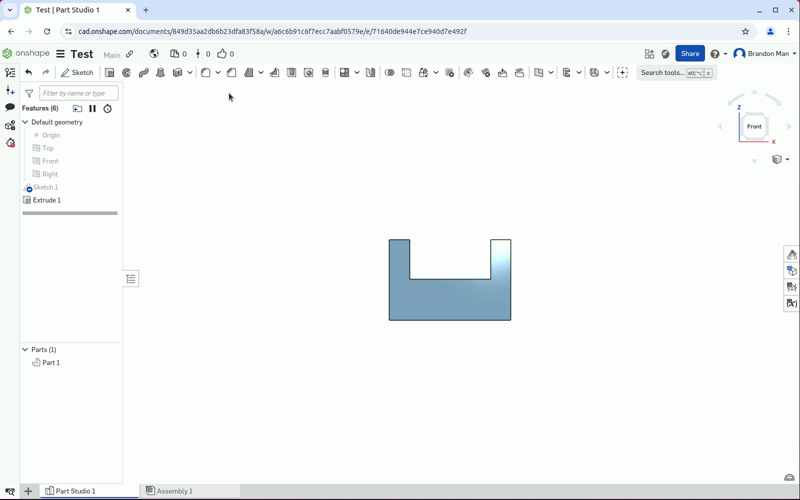
mouse_move(73, 352)
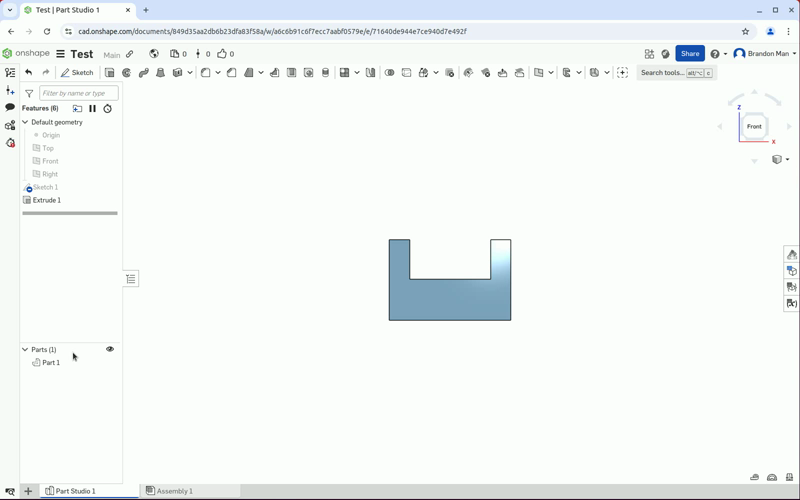
key(y)
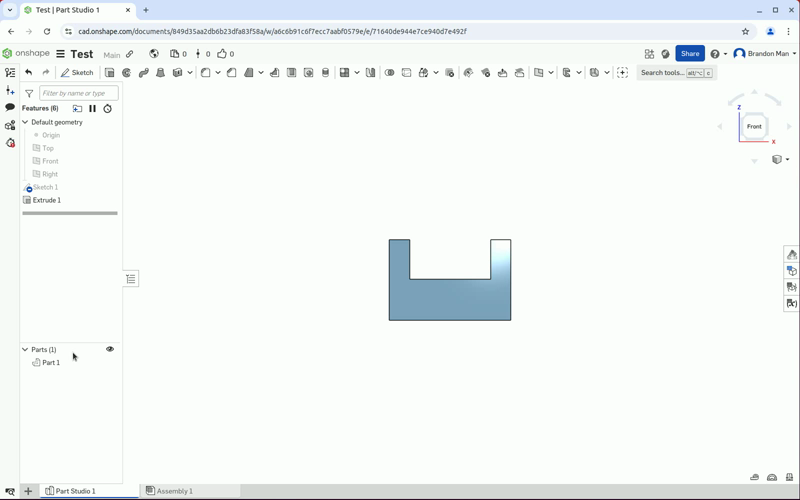
key(shift+p)
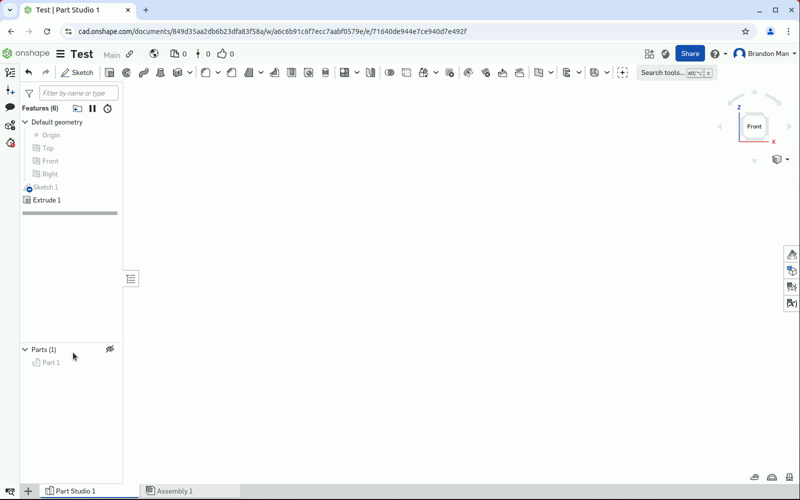
key(space)
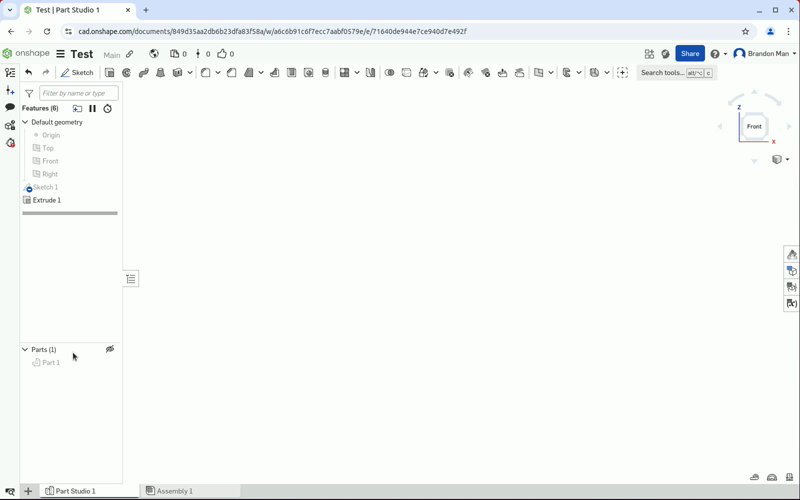
key_down(shift)
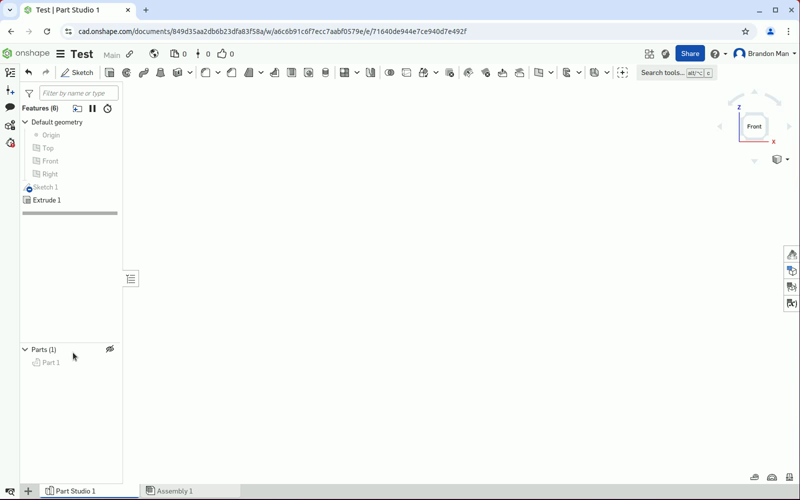
key(down)
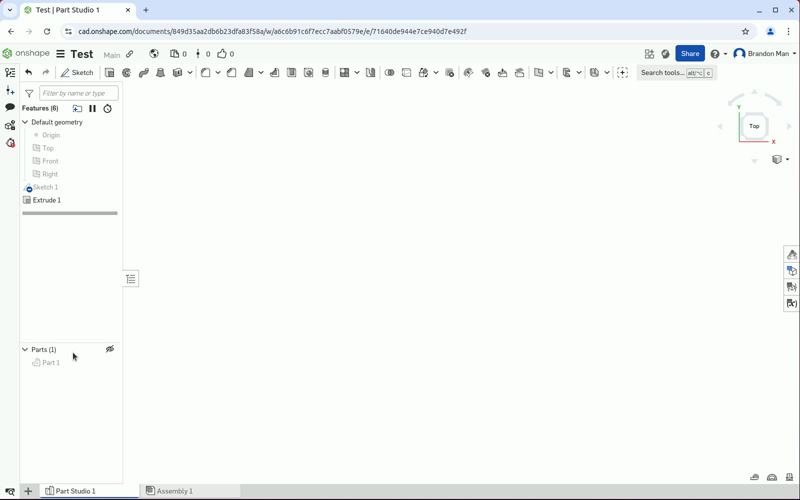
key_up(shift)
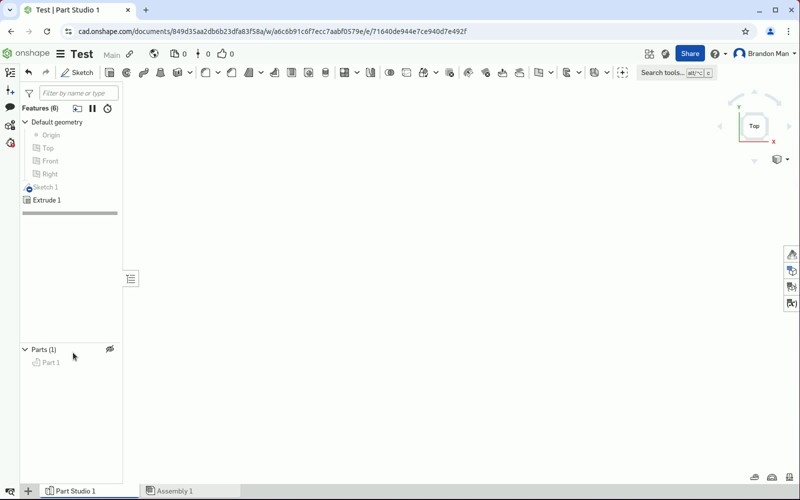
mouse_move(73, 352)
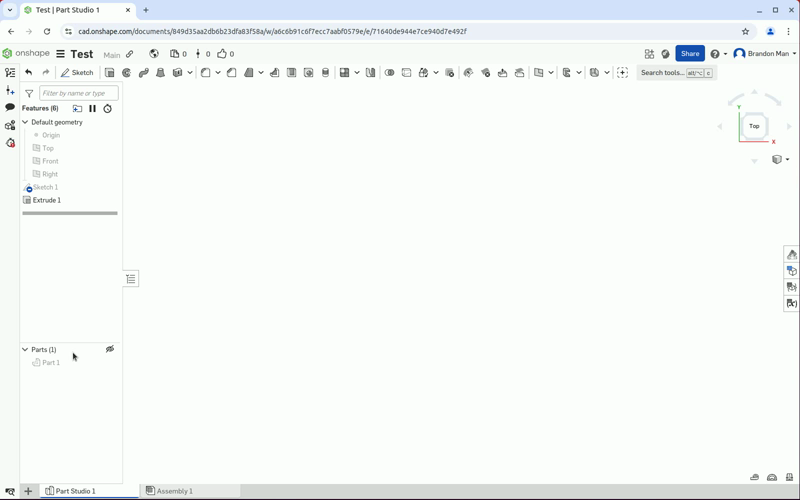
key(shift+y)
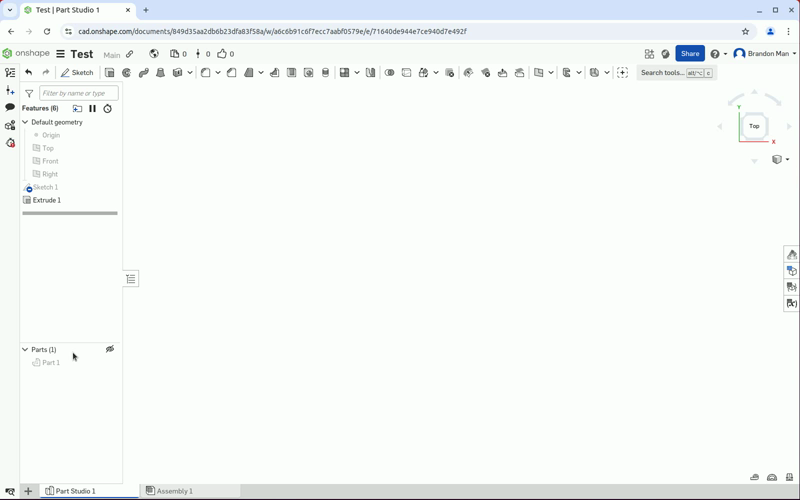
key(shift+s)
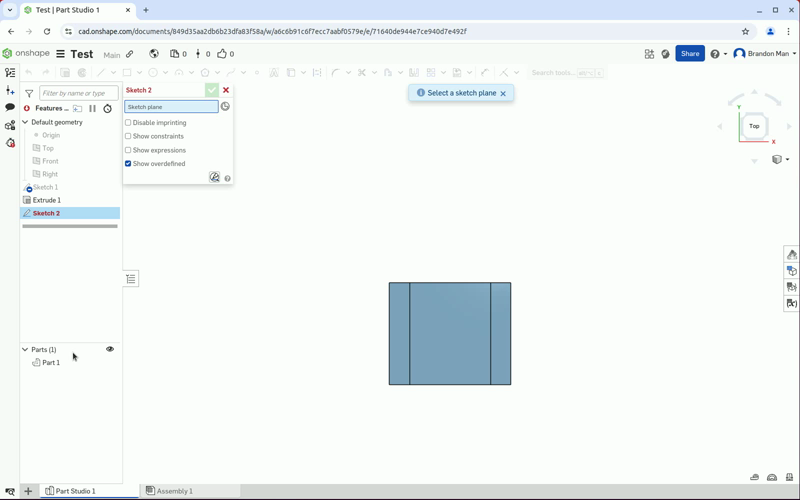
mouse_move(73, 150)
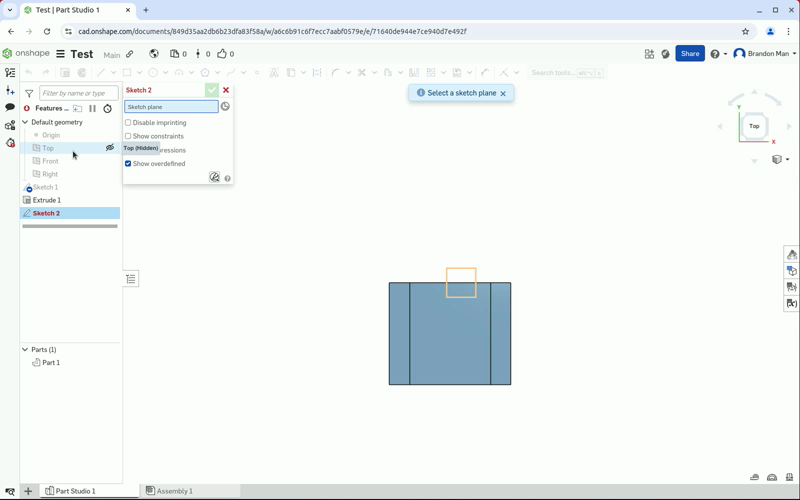
click(73, 150)
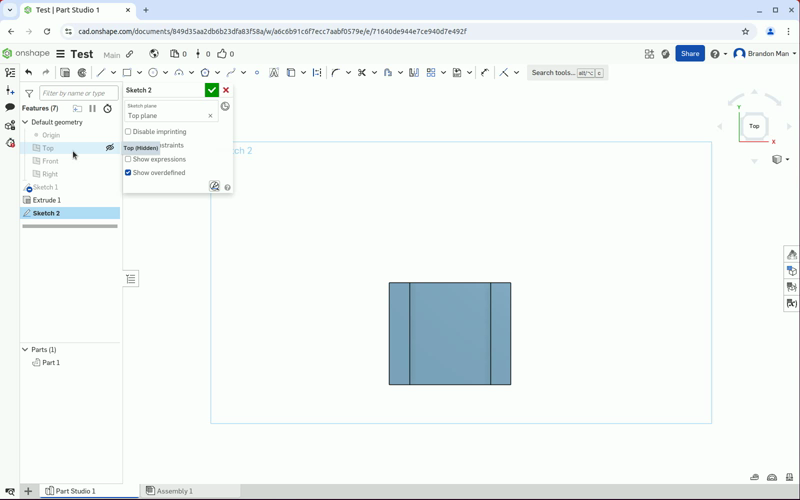
mouse_move(73, 352)
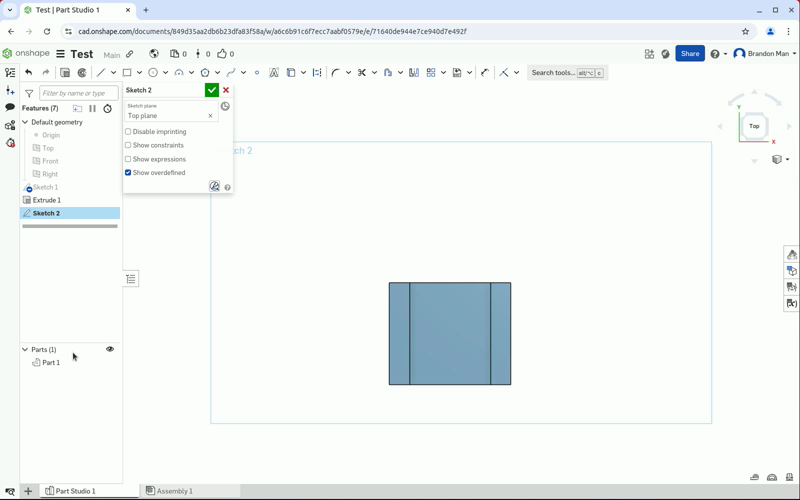
key(y)
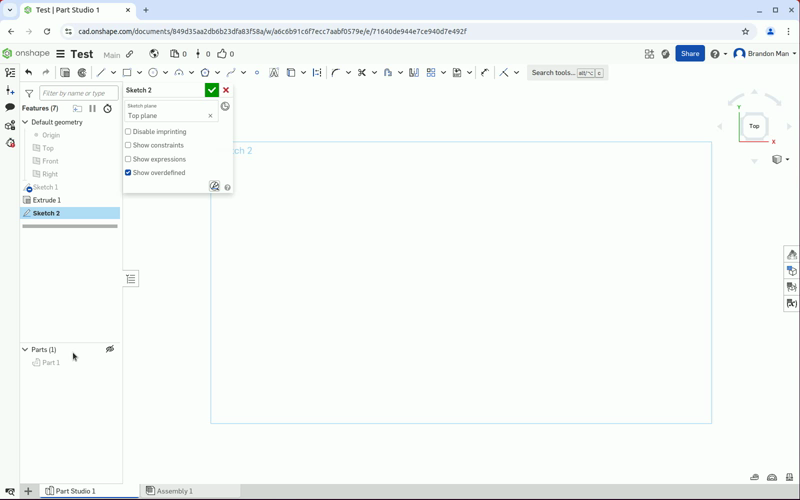
key(l)
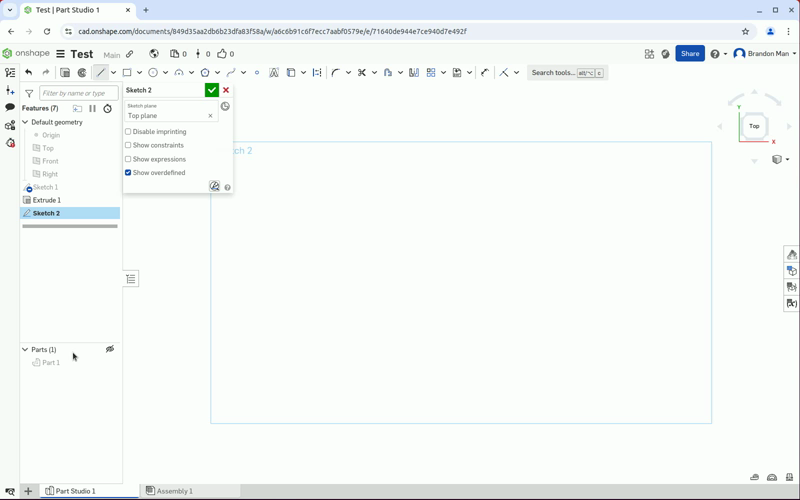
key_down(shift)
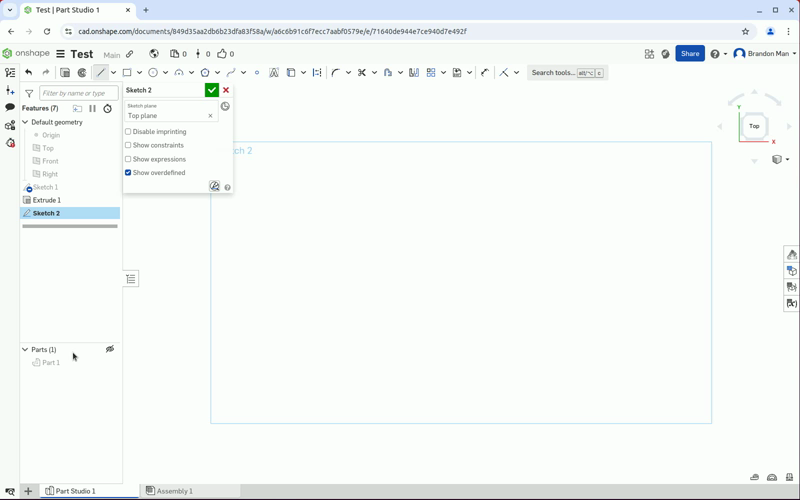
mouse_move(348, 343)
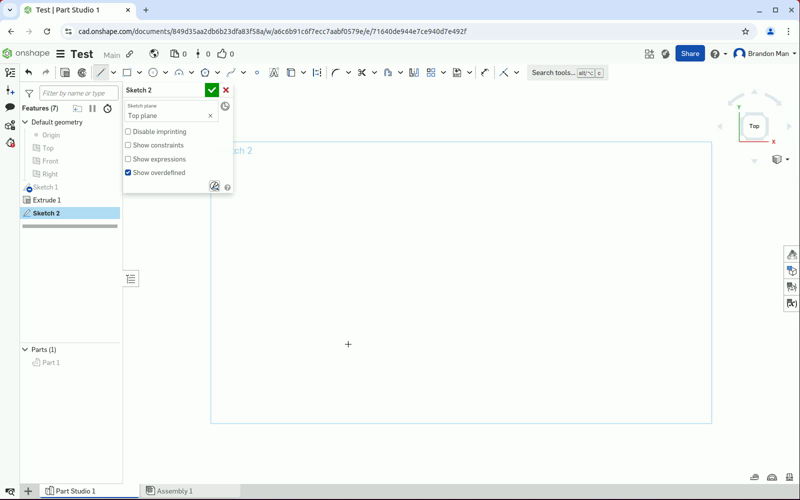
click(348, 343)
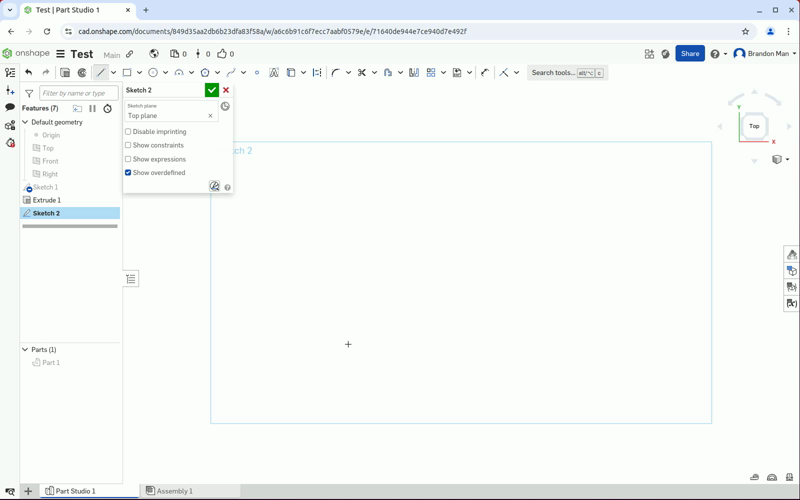
key_up(shift)
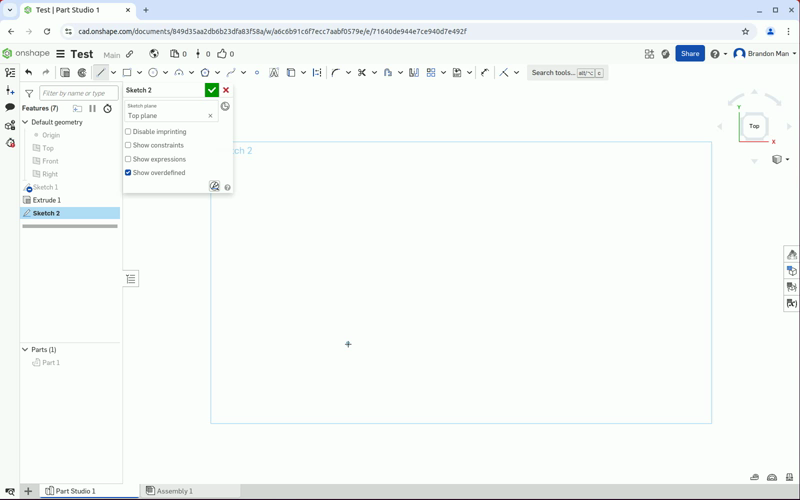
key_down(shift)
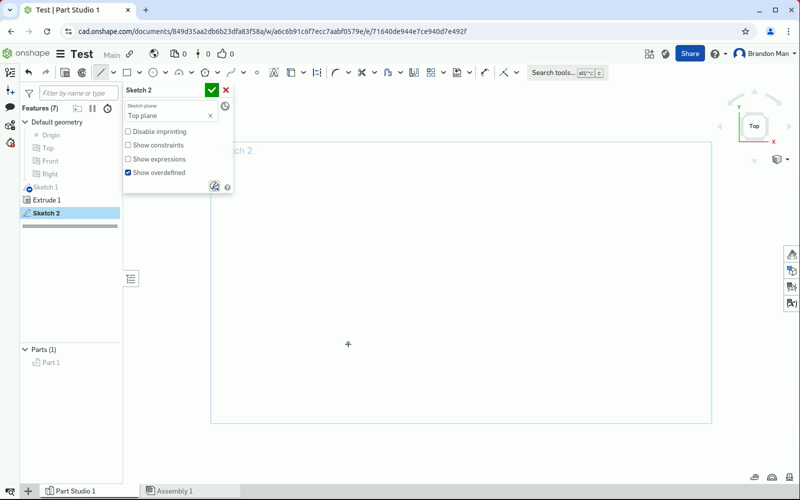
mouse_move(378, 343)
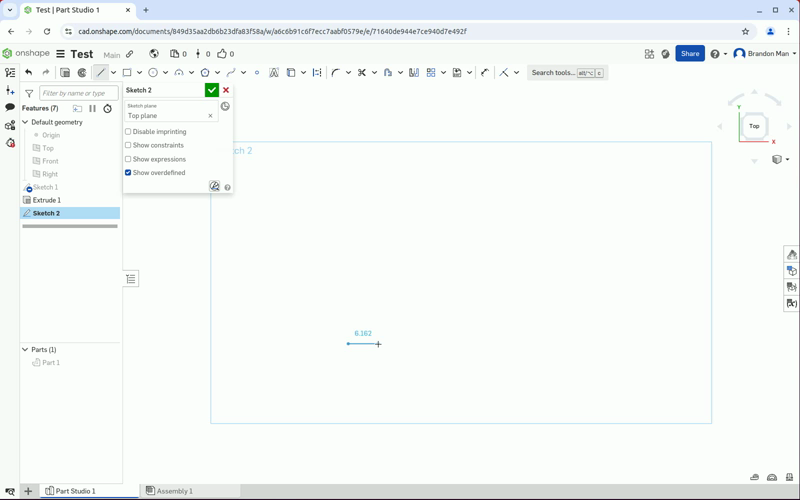
mouse_move(368, 343)
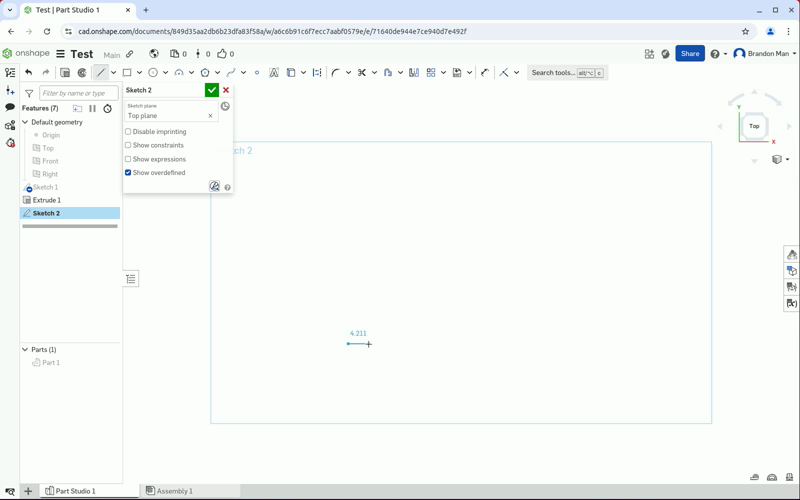
click(368, 343)
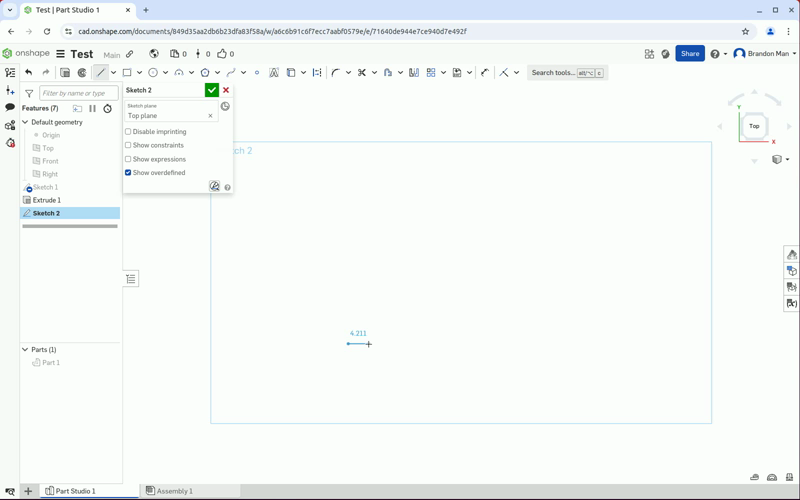
key_up(shift)
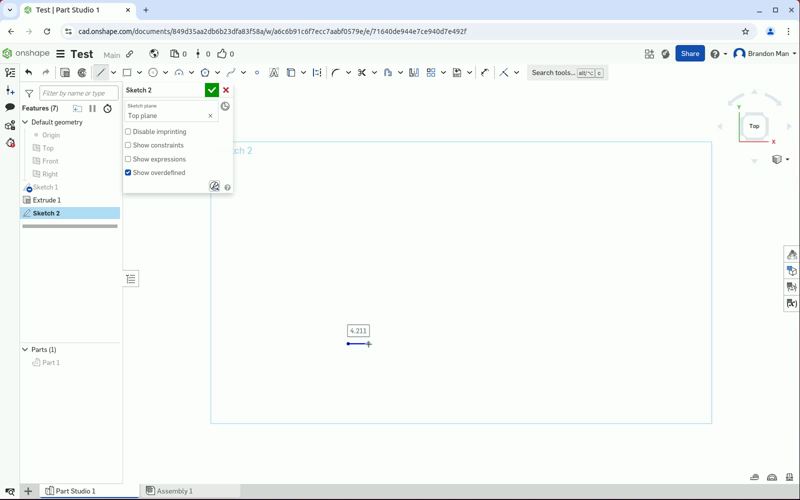
key_down(shift)
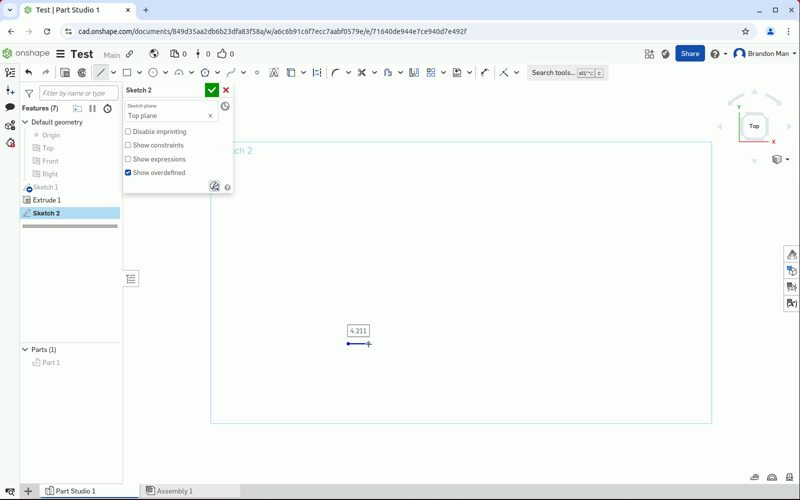
mouse_move(368, 282)
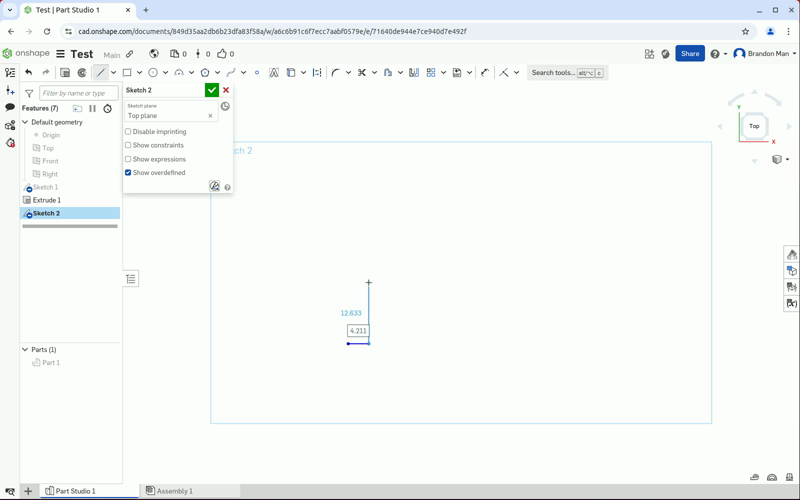
click(368, 282)
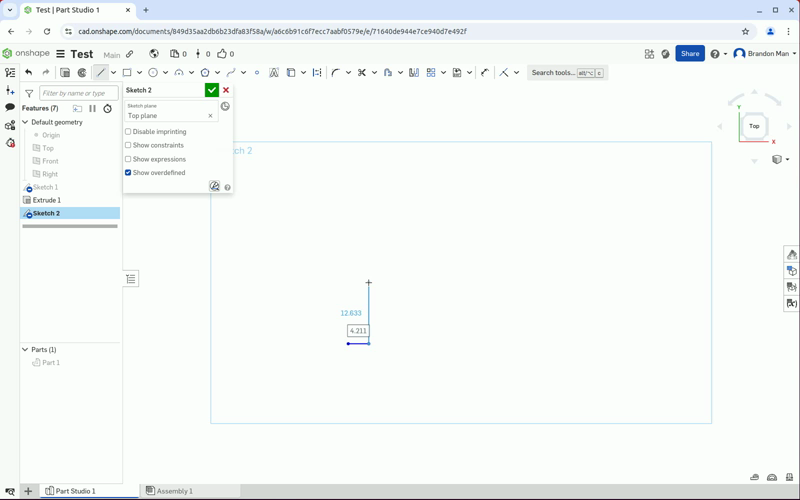
key_up(shift)
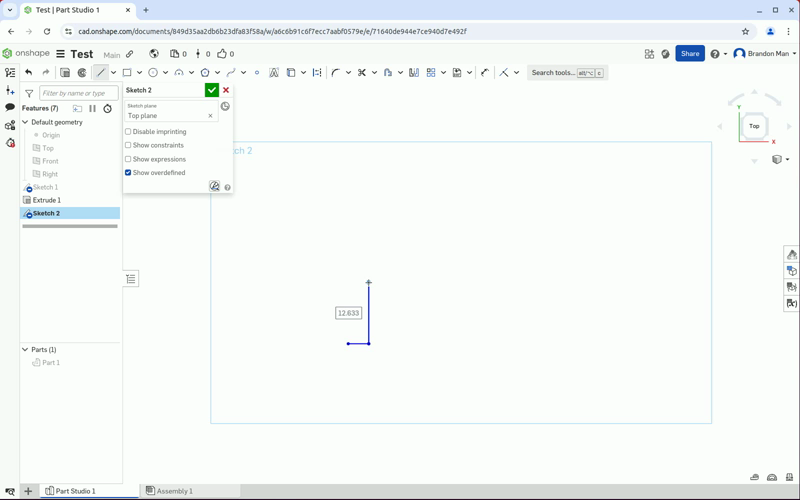
key_down(shift)
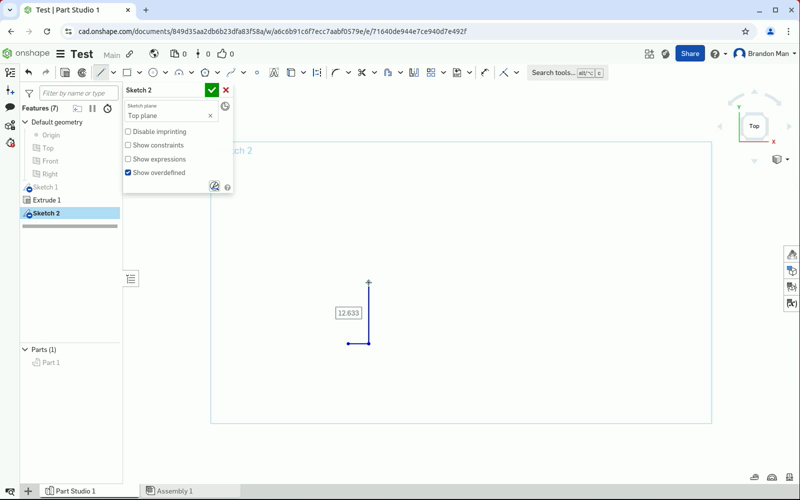
mouse_move(449, 282)
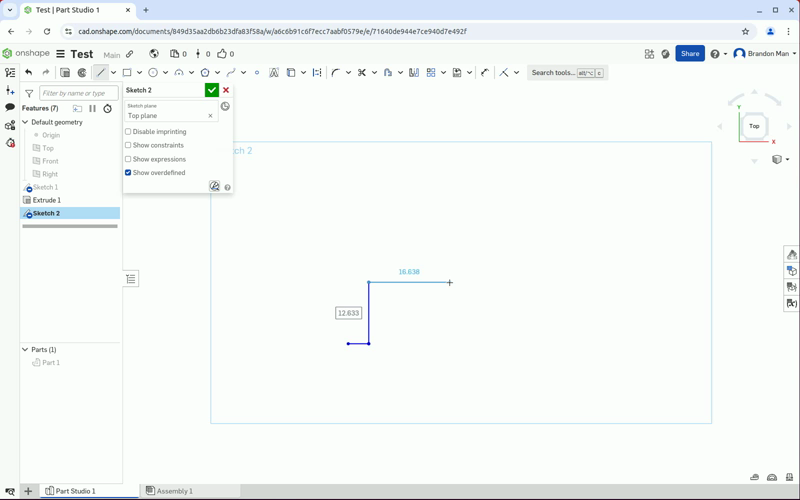
click(449, 282)
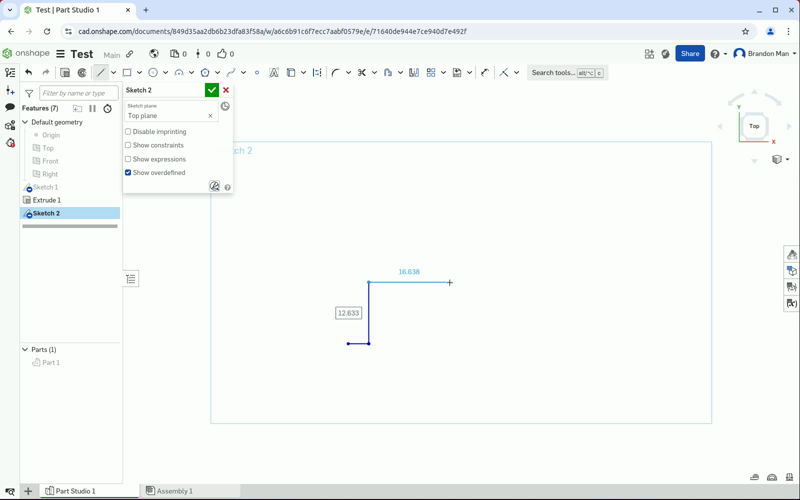
key_up(shift)
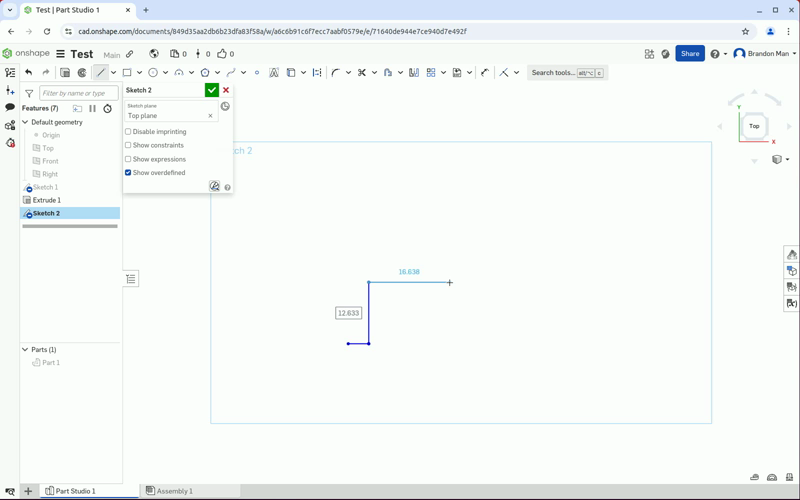
key_down(shift)
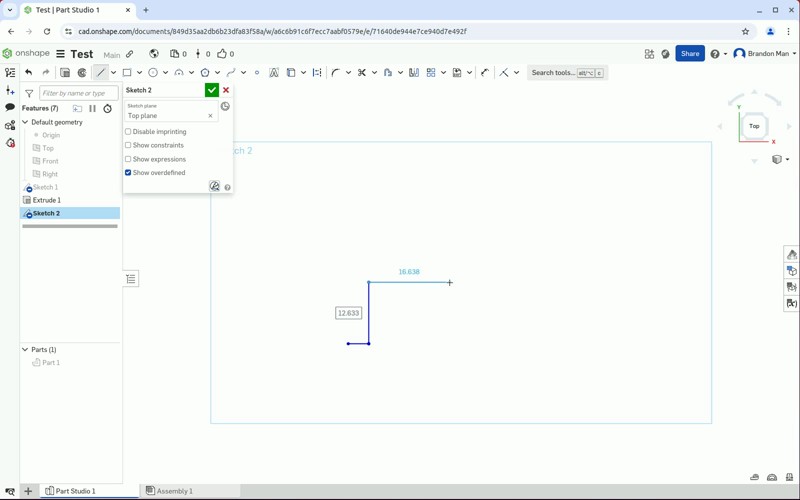
mouse_move(449, 343)
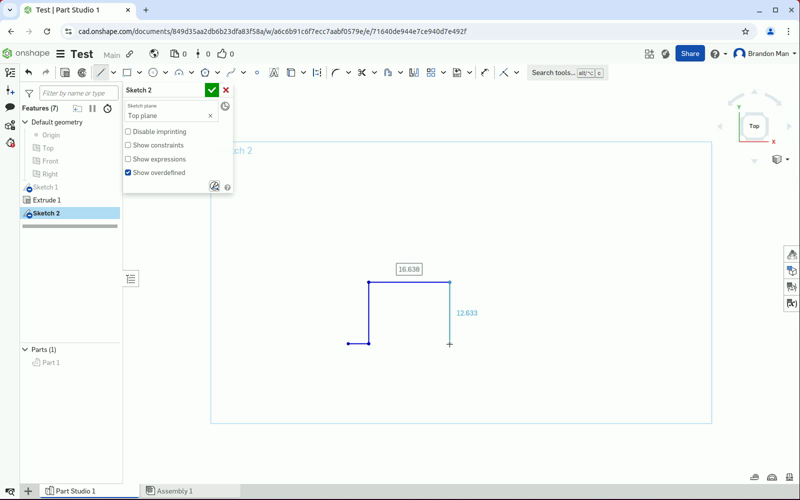
click(449, 343)
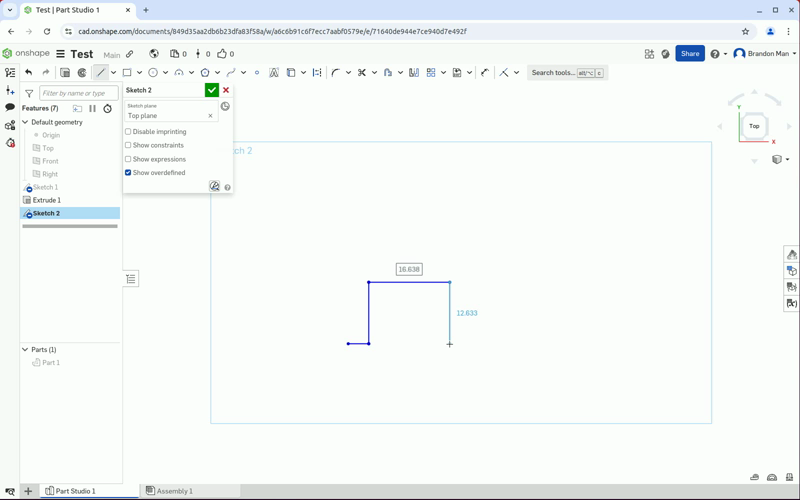
key_up(shift)
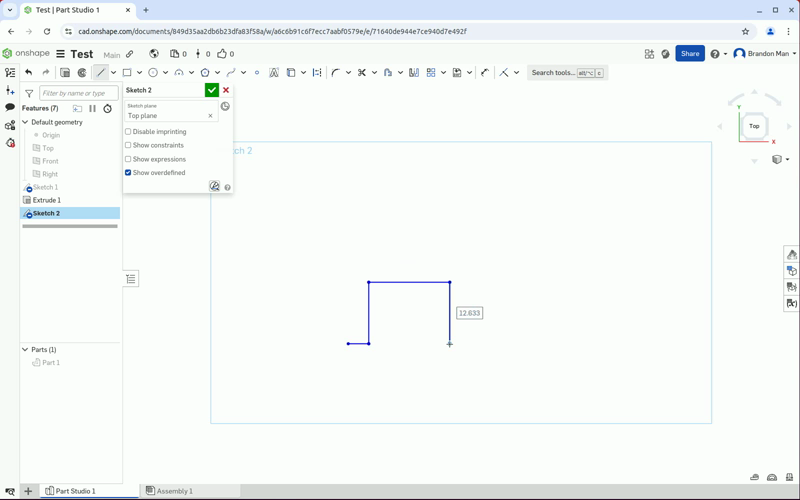
key_down(shift)
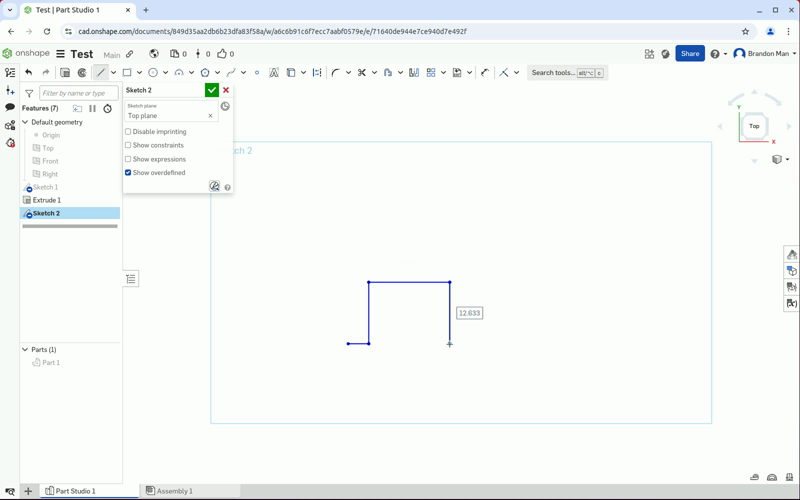
mouse_move(479, 343)
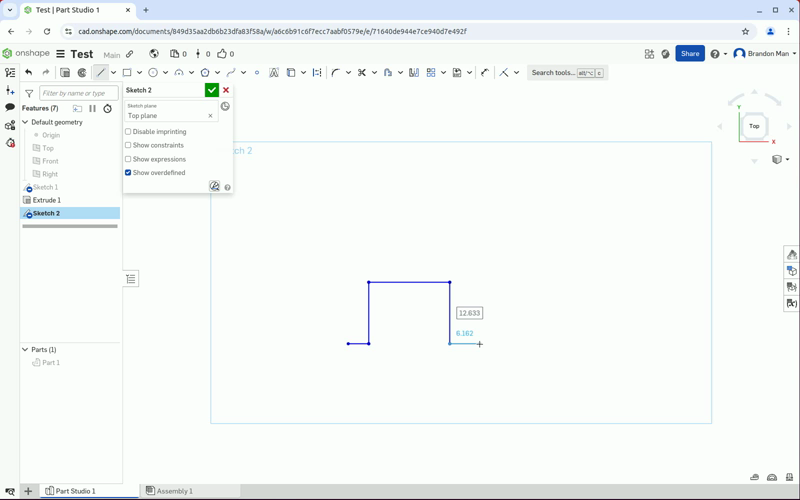
mouse_move(470, 343)
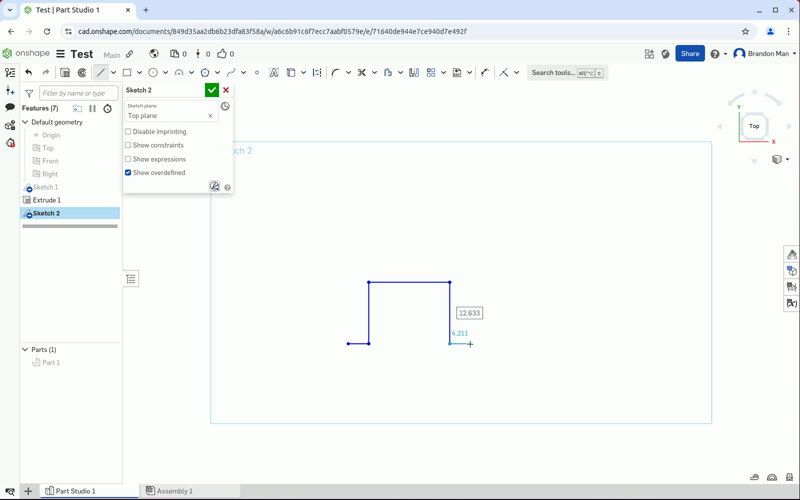
click(470, 343)
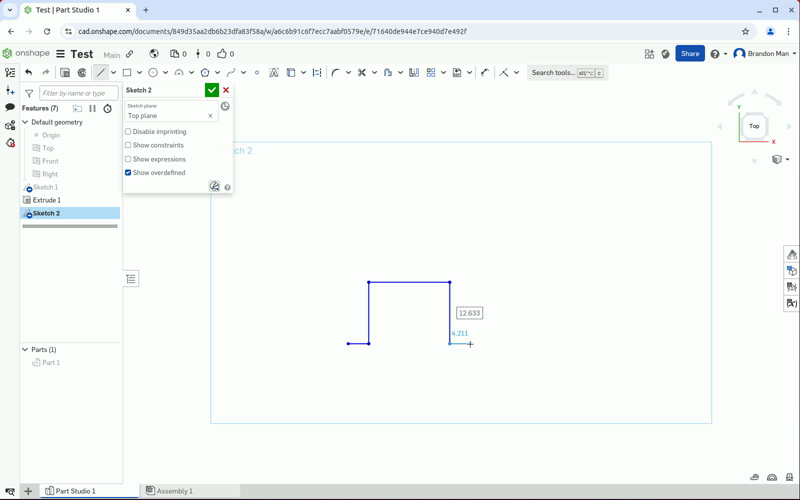
key_up(shift)
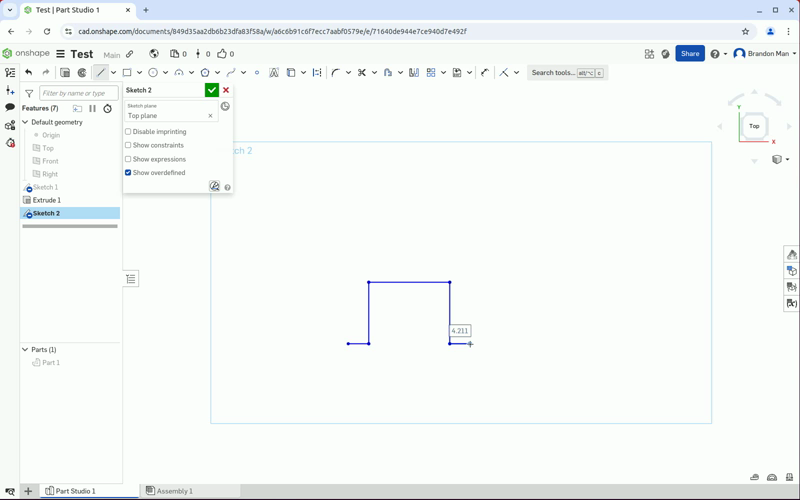
key_down(shift)
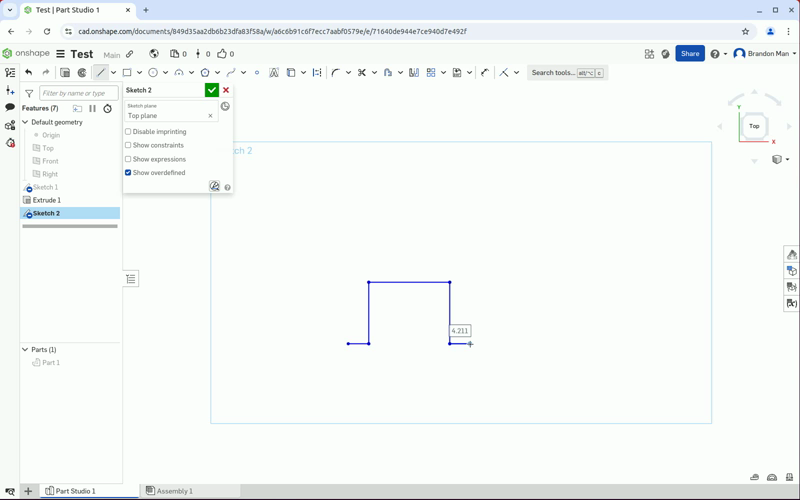
mouse_move(470, 242)
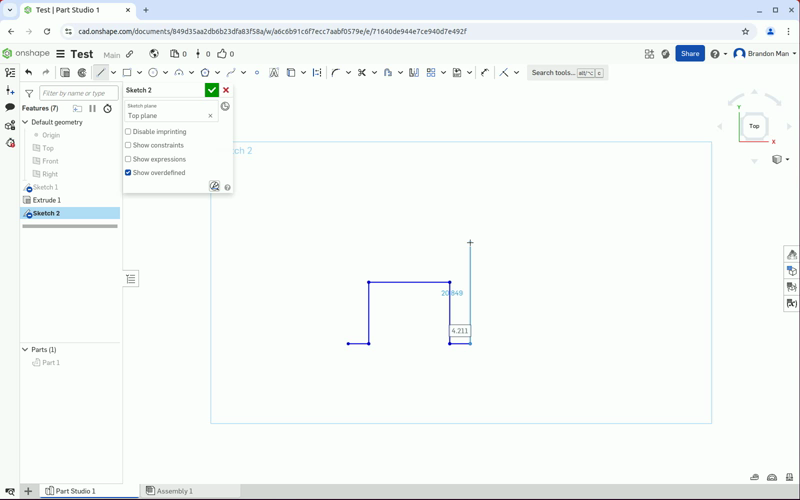
click(470, 242)
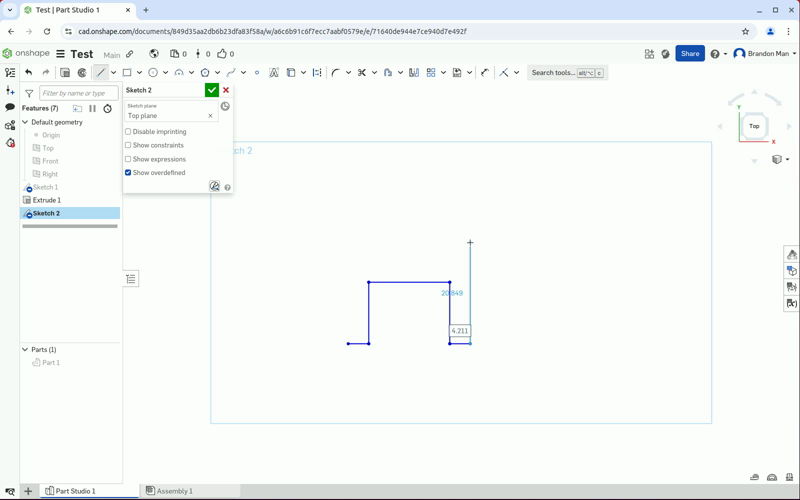
key_up(shift)
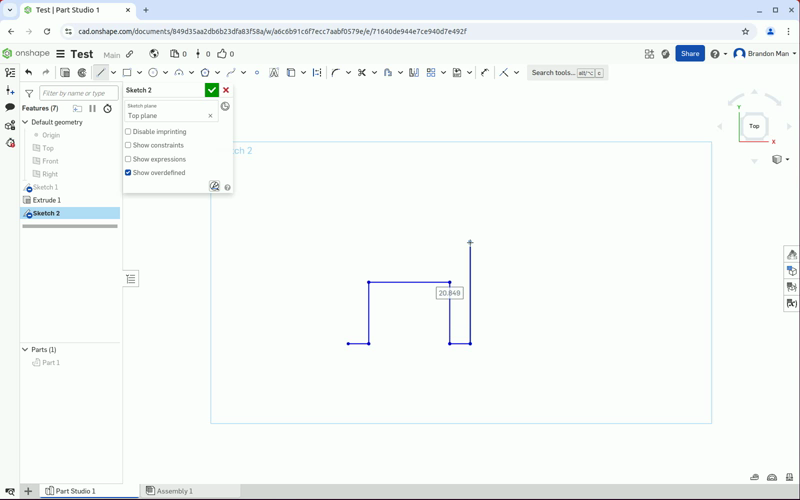
key_down(shift)
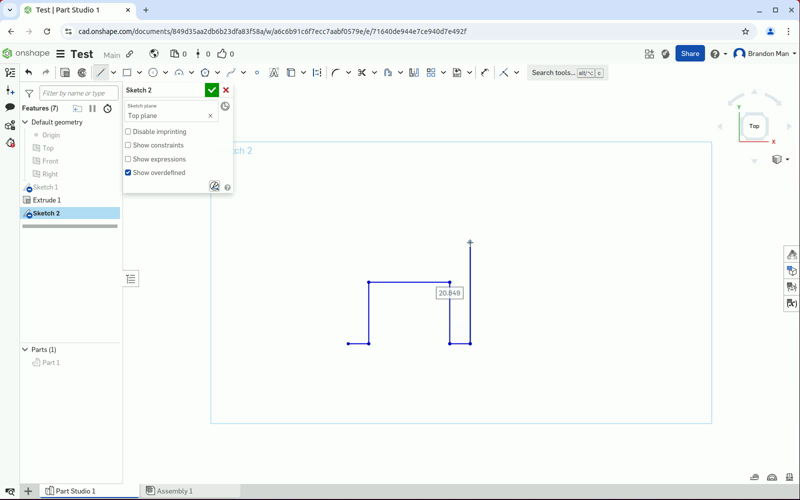
mouse_move(348, 242)
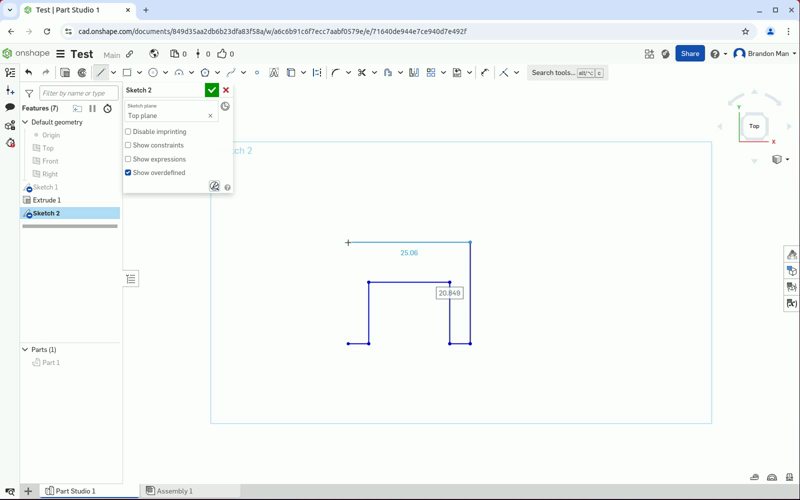
click(348, 242)
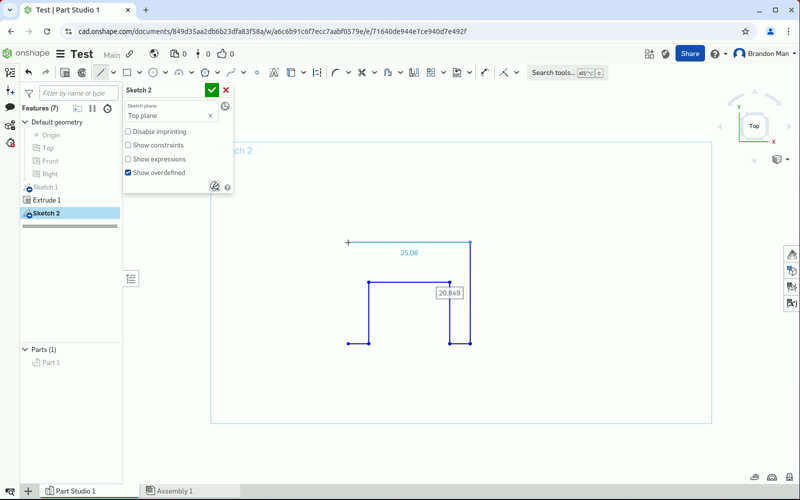
key_up(shift)
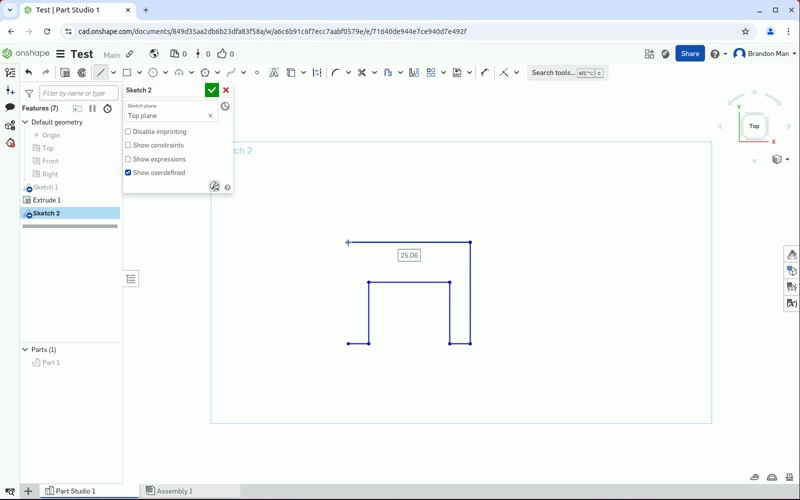
key_down(shift)
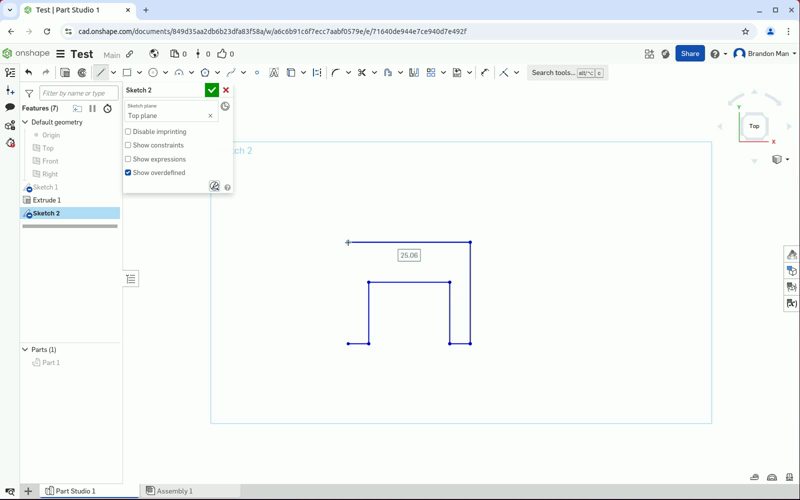
mouse_move(348, 343)
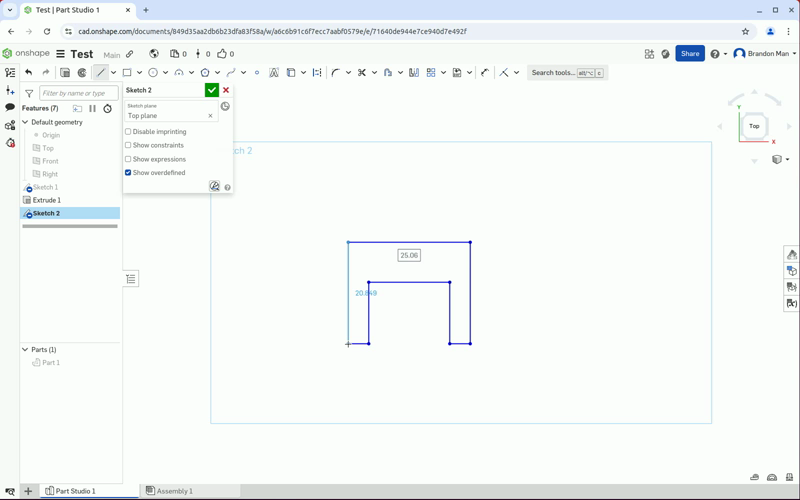
key_up(shift)
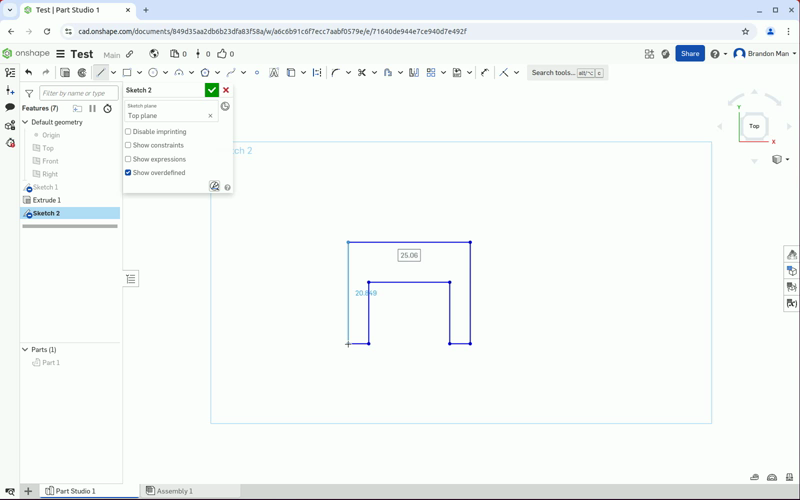
click(348, 343)
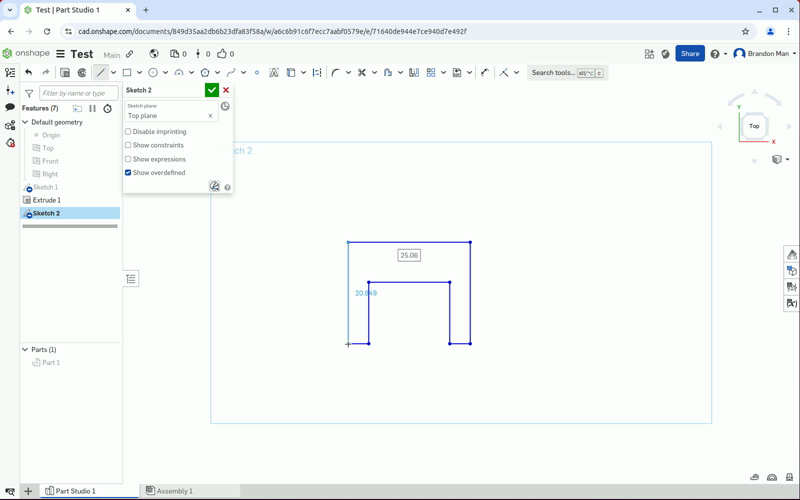
key(esc)
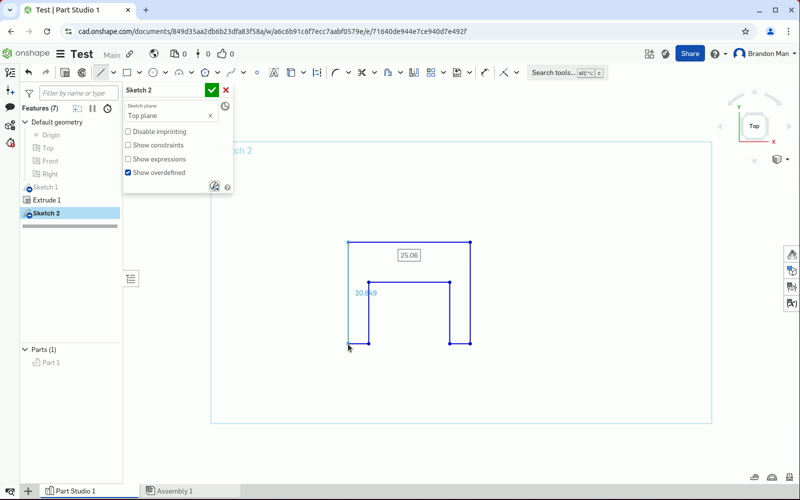
mouse_move(373, 275)
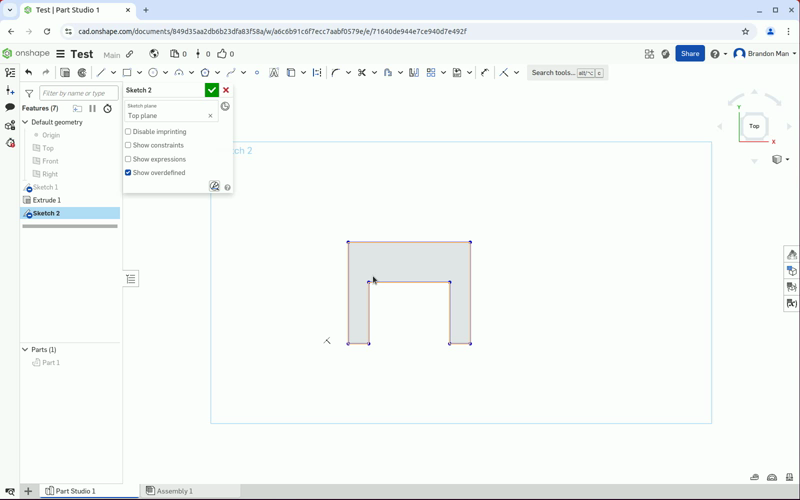
click(373, 275)
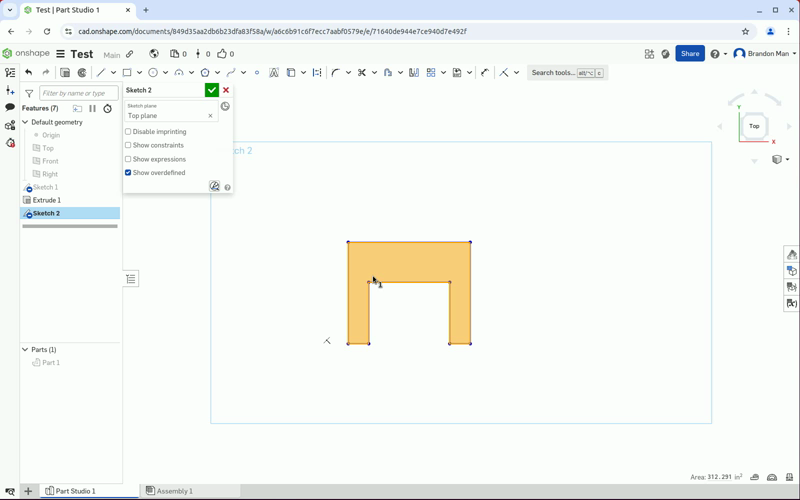
mouse_move(73, 352)
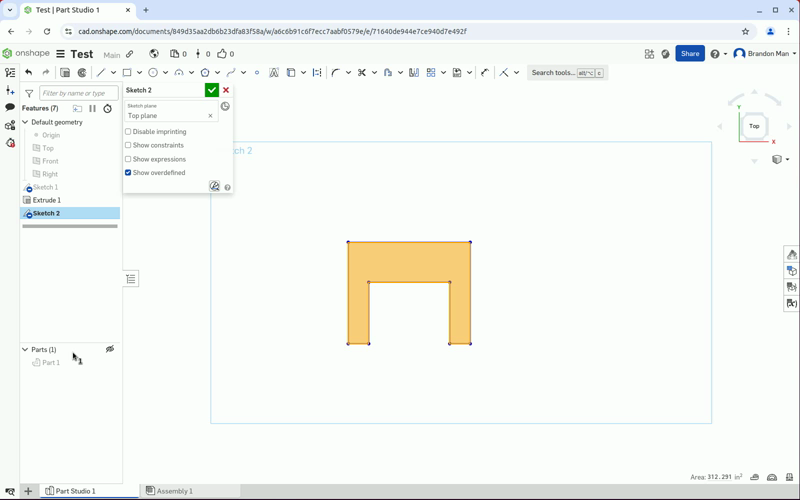
key(shift+y)
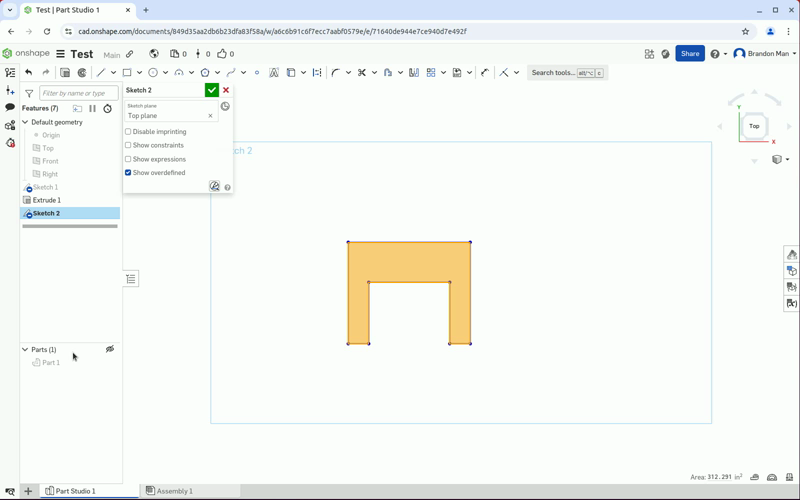
key(shift+e)
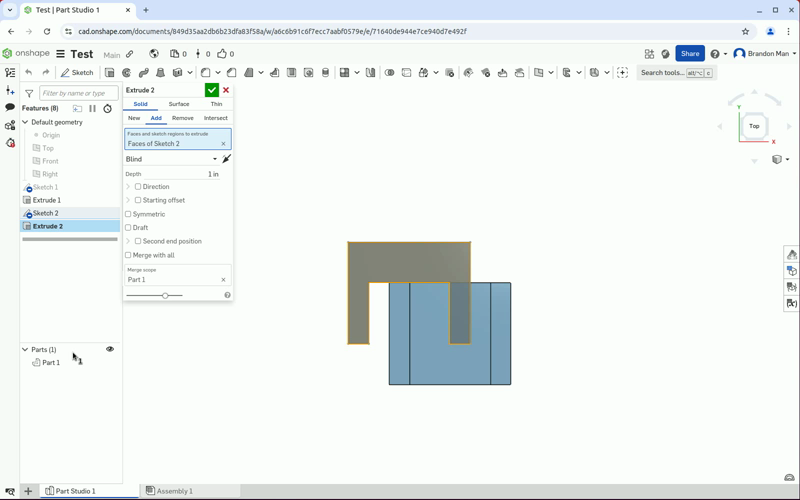
mouse_move(143, 106)
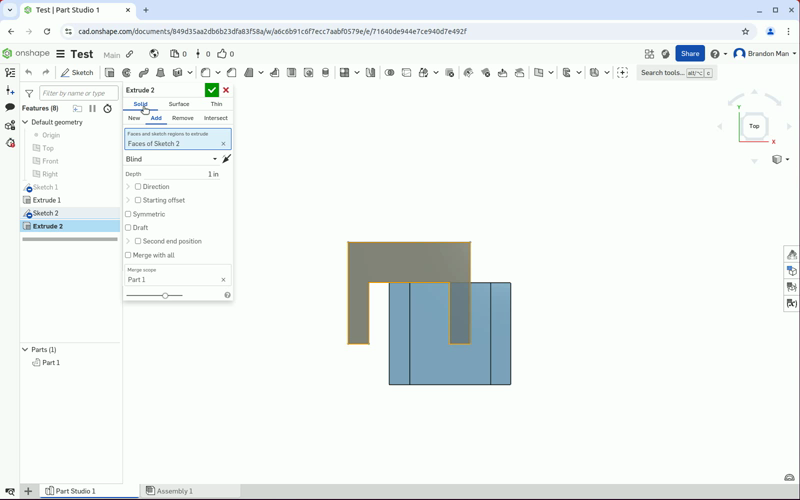
click(143, 106)
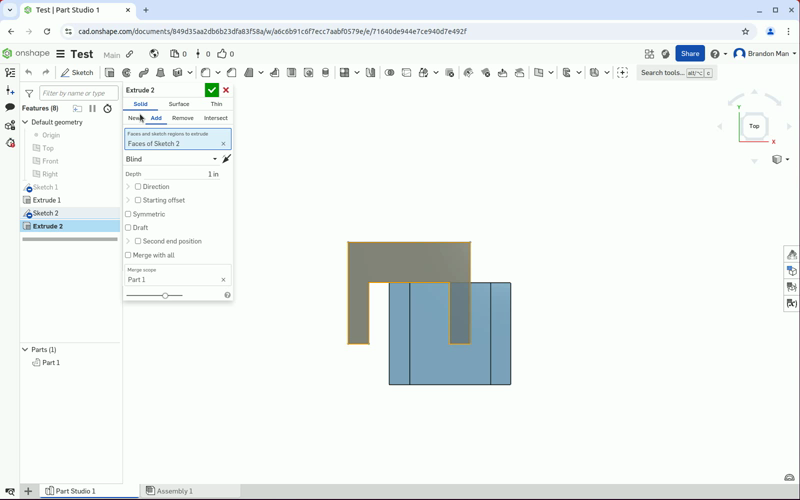
mouse_move(137, 120)
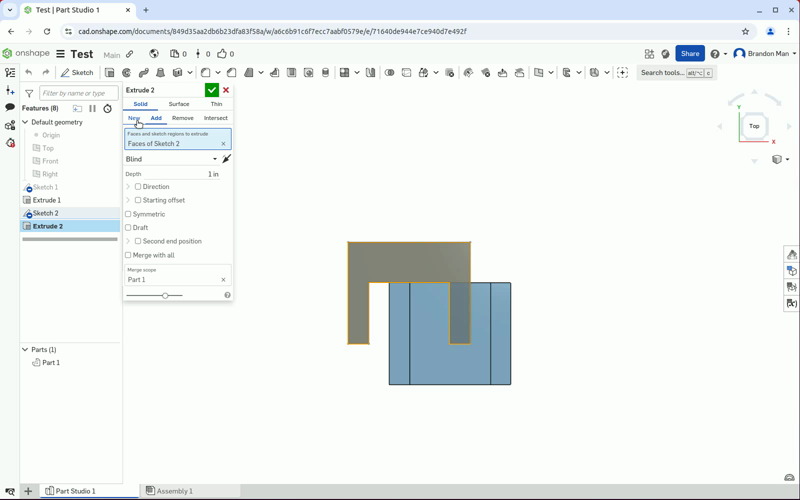
click(137, 120)
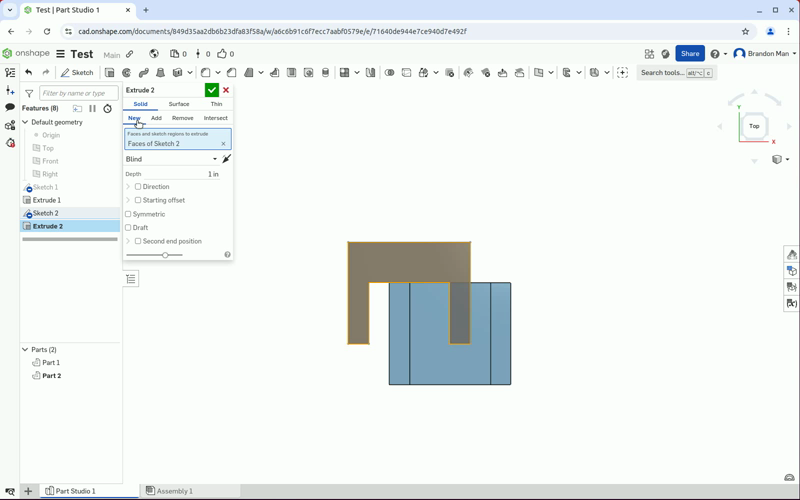
key(tab, 4)
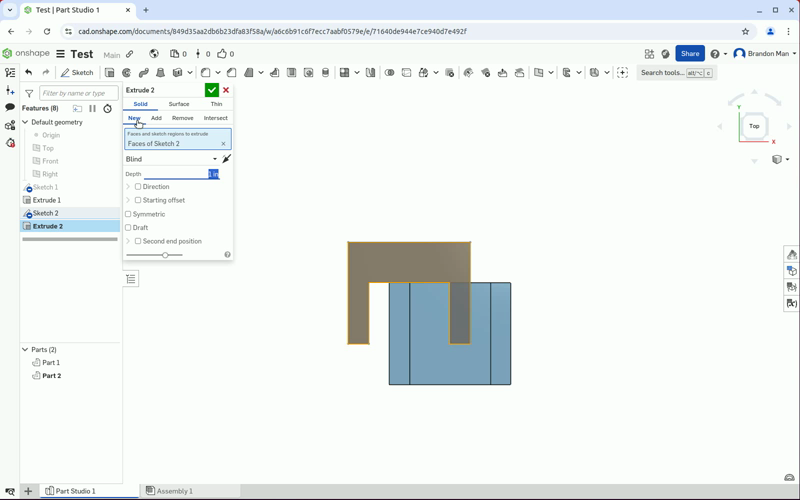
text(20.942)
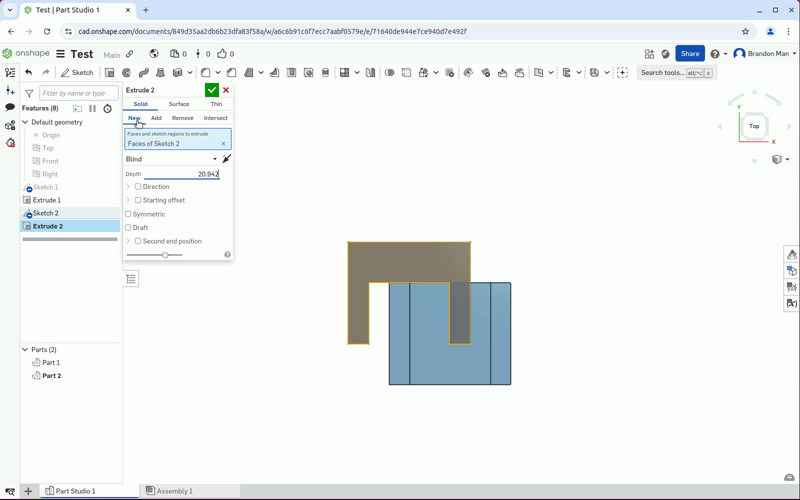
key(enter)
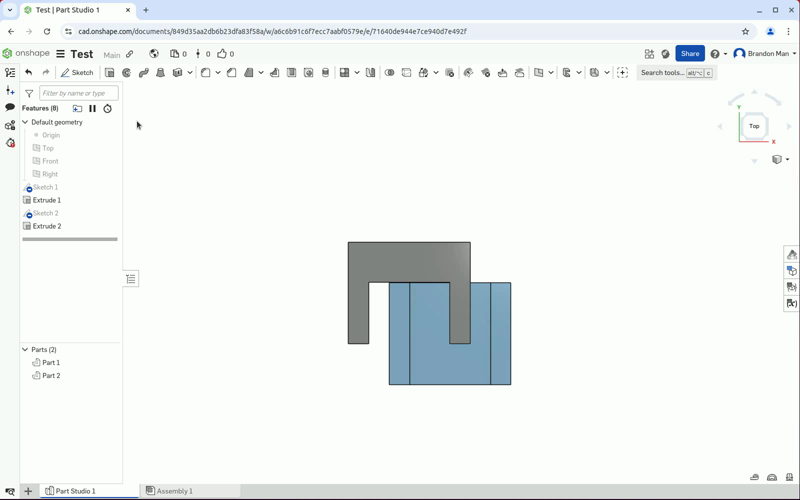
key(shift+h)
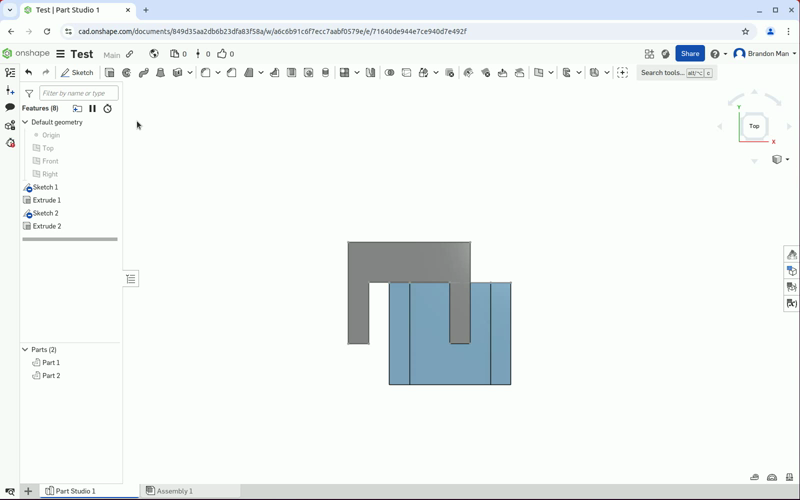
key(shift+h)
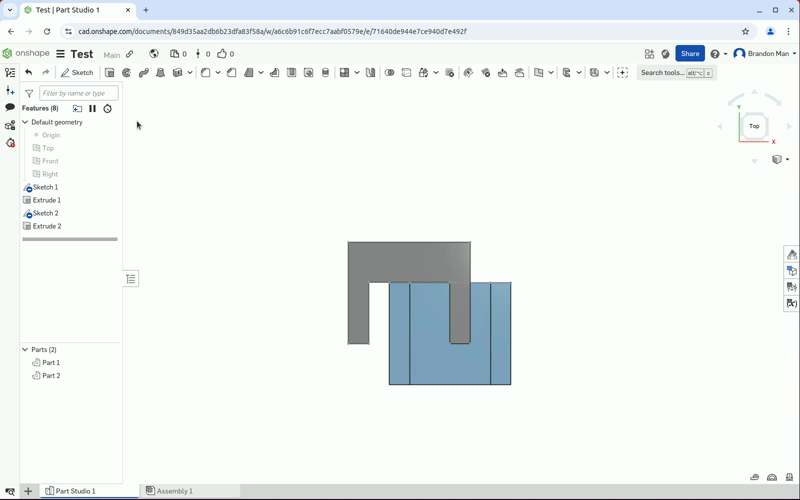
key(shift+7)
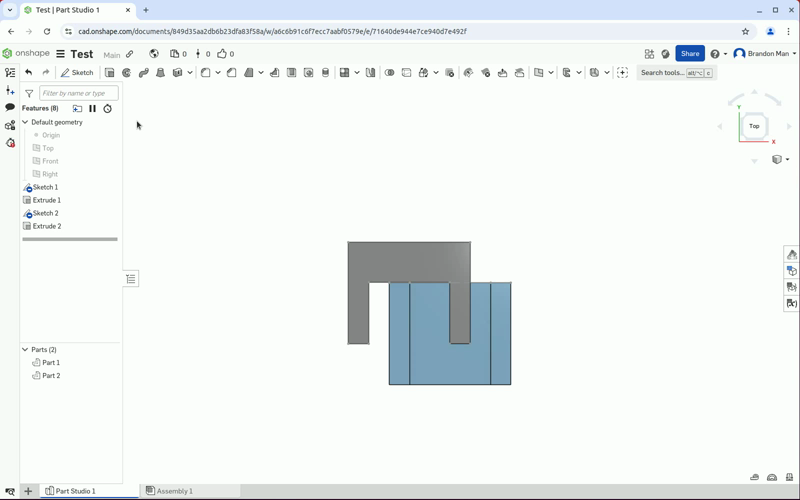
key(up, 3)
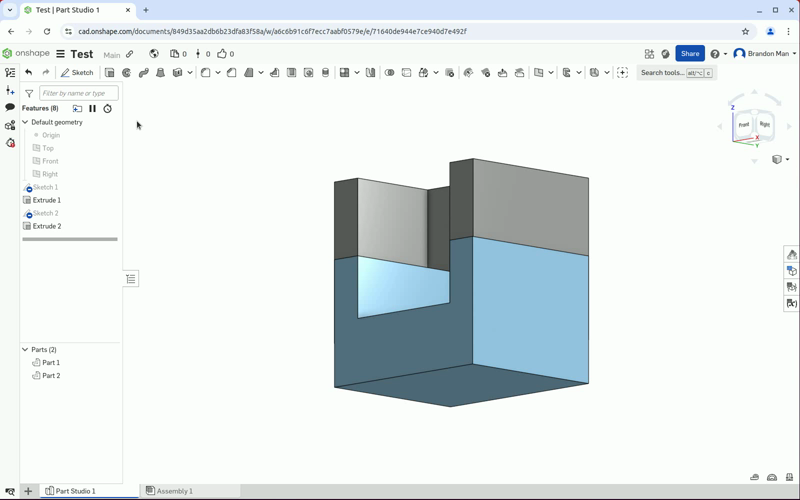
key(left, 3)
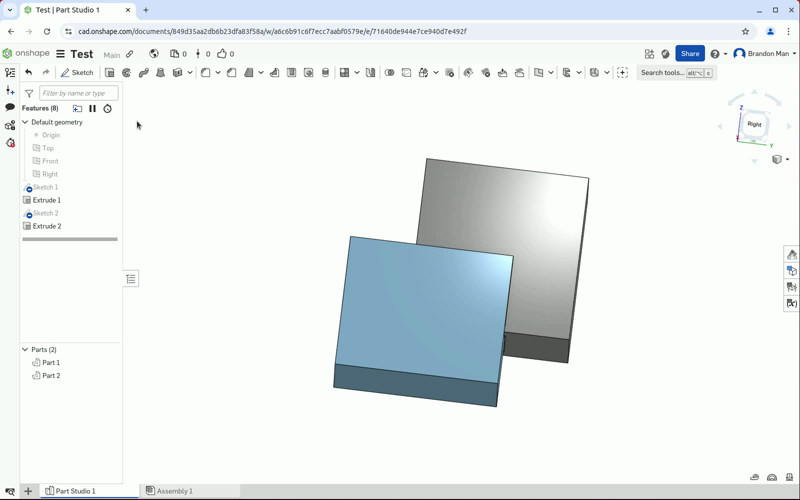
key(right, 3)
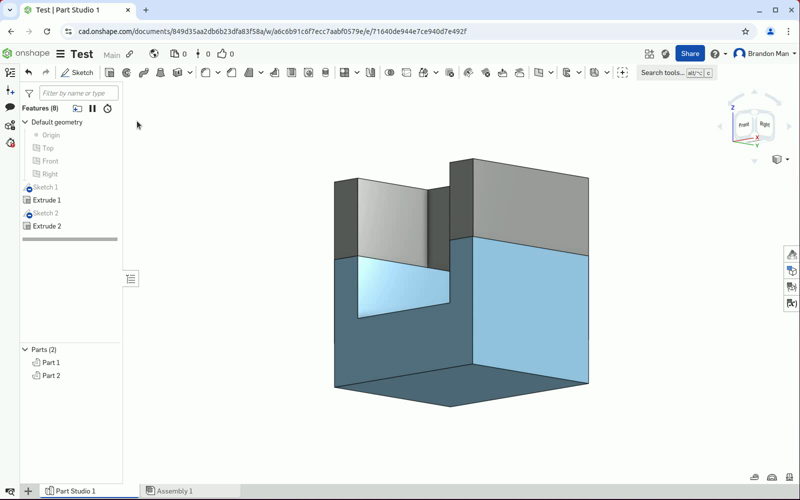
key(down, 3)
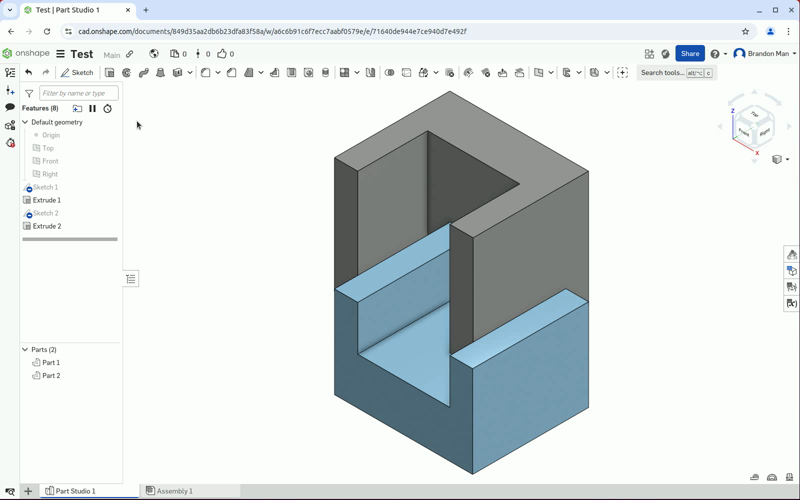
mouse_move(73, 189)
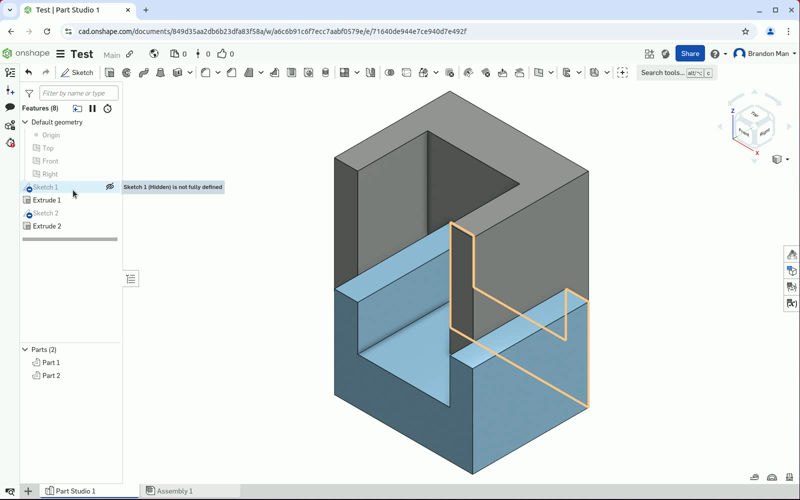
click(73, 189)